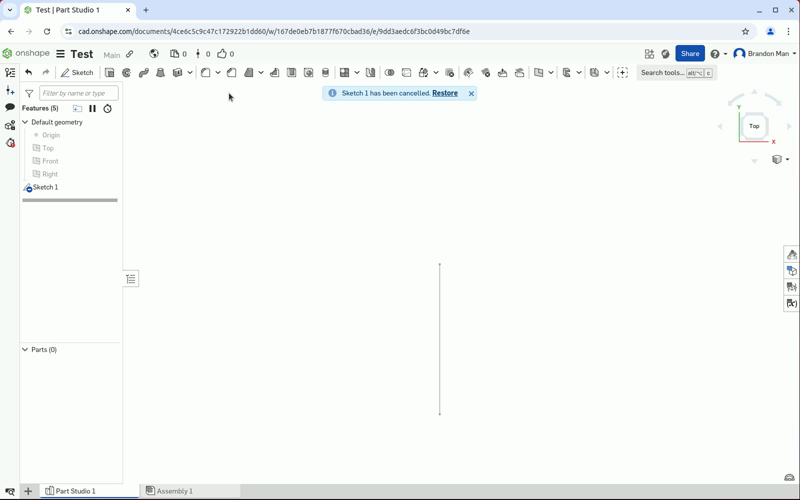
key(shift+h)
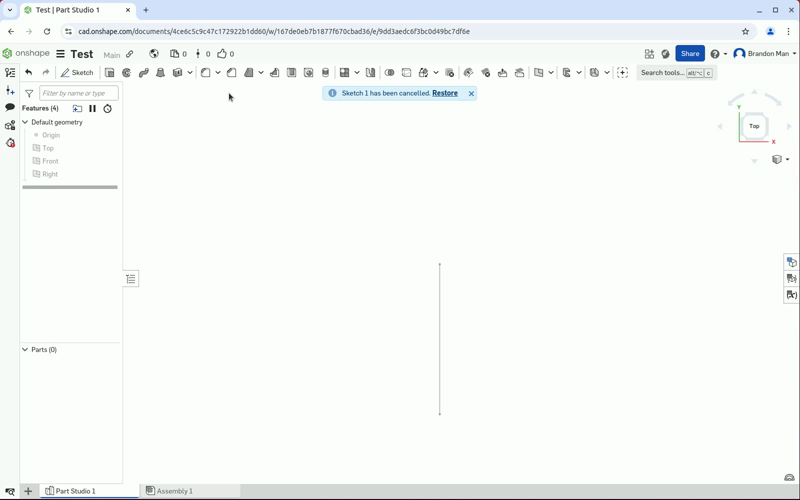
key(shift+s)
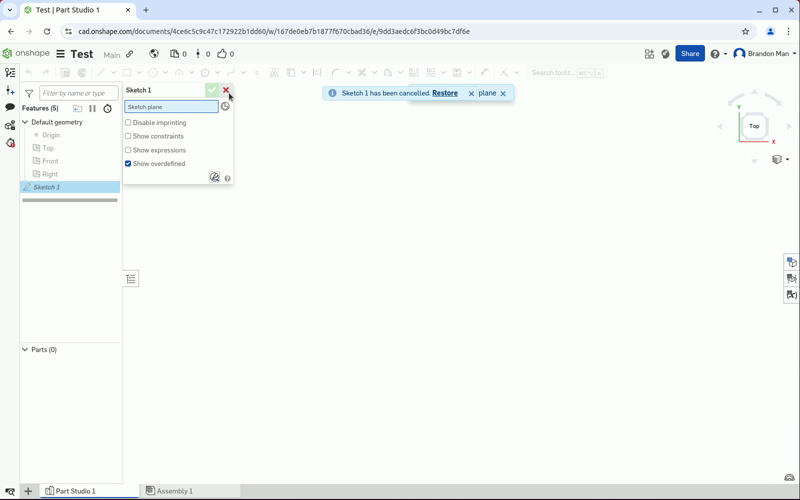
mouse_move(73, 150)
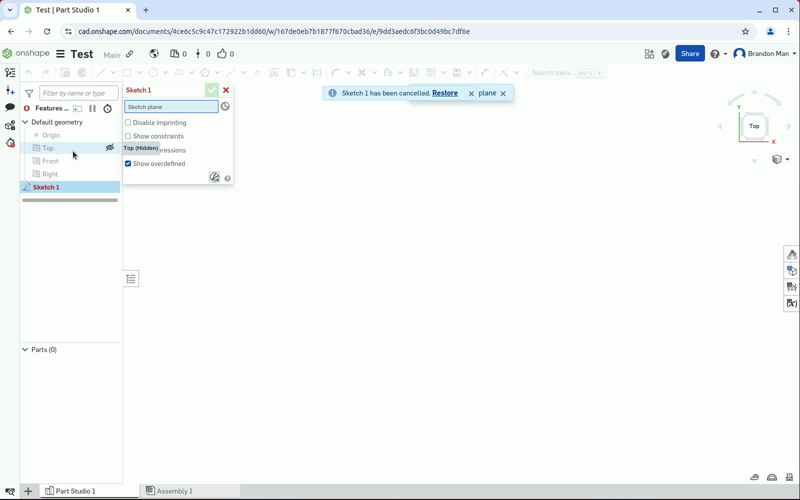
click(73, 150)
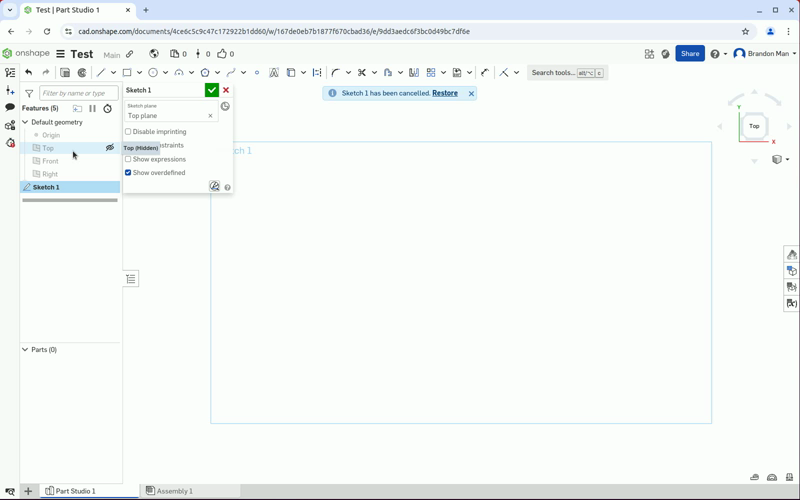
mouse_move(73, 352)
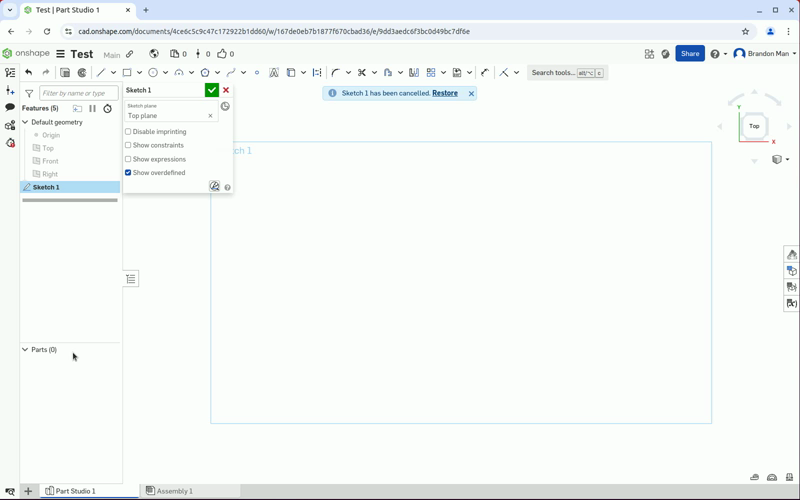
key(y)
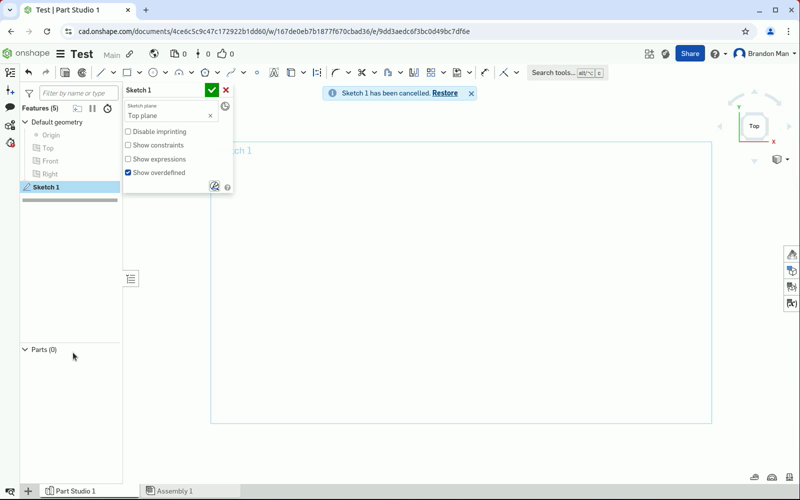
key(l)
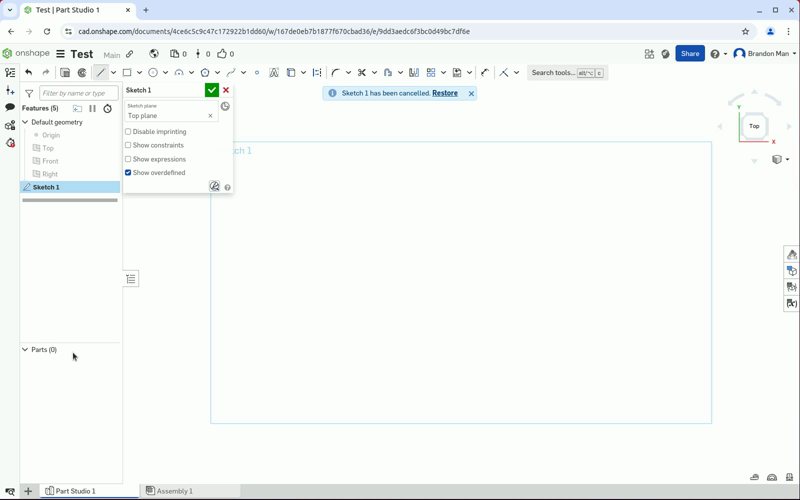
key_down(shift)
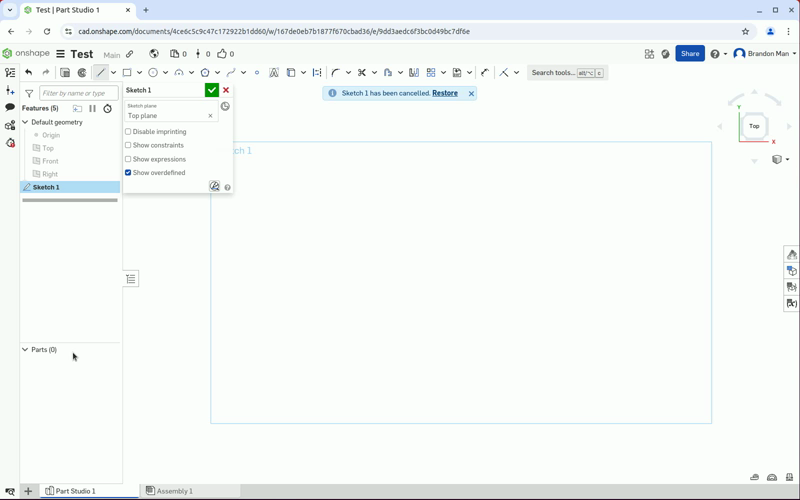
mouse_move(404, 339)
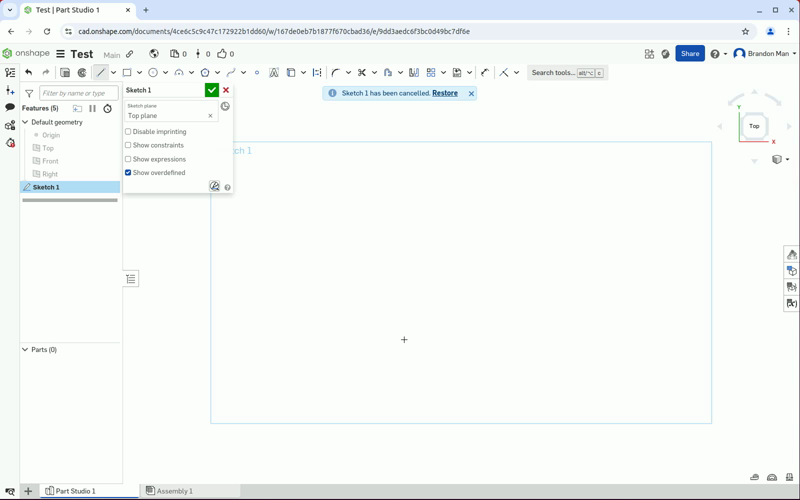
click(404, 339)
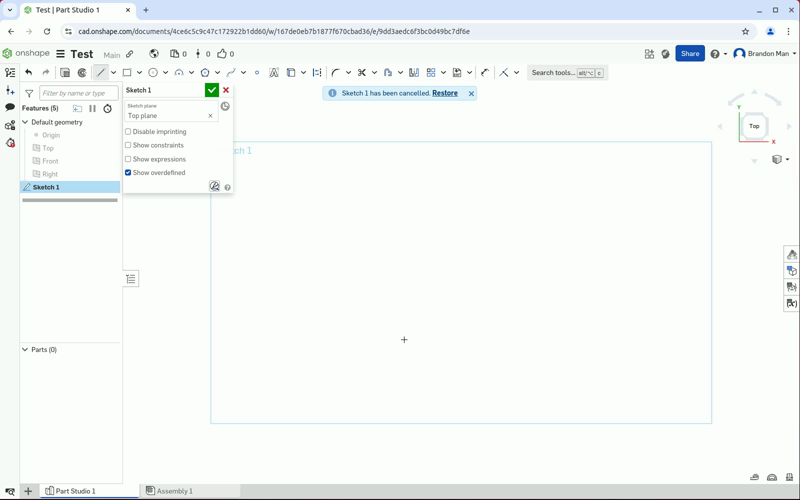
key_up(shift)
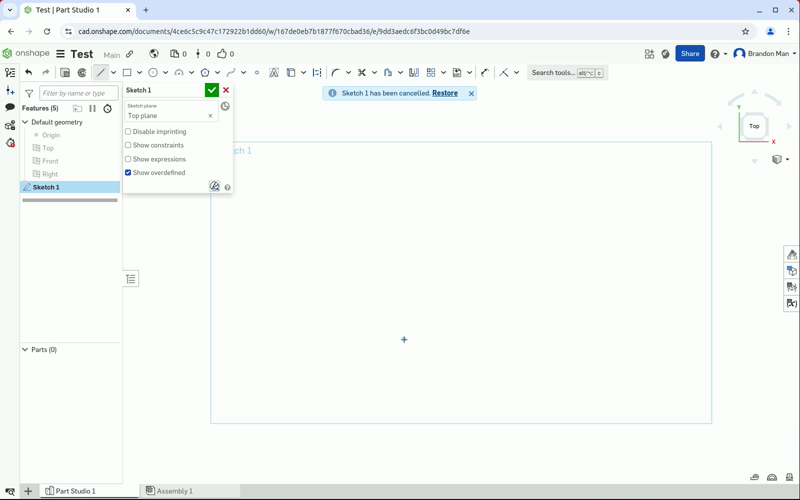
key_down(shift)
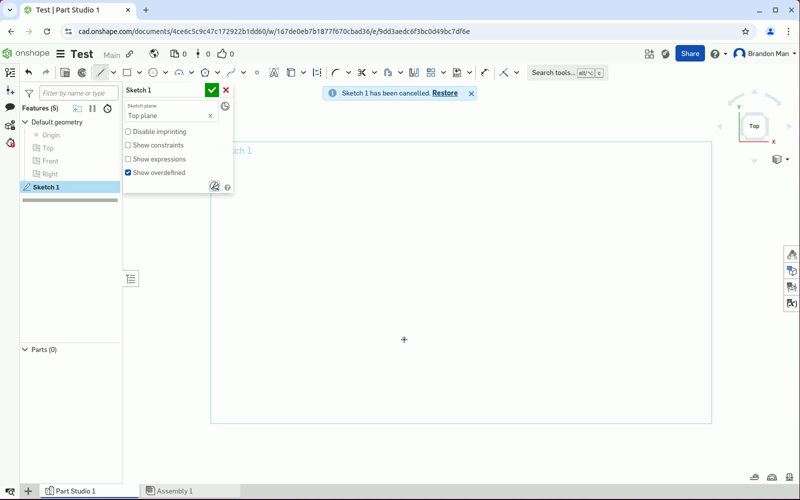
mouse_move(516, 339)
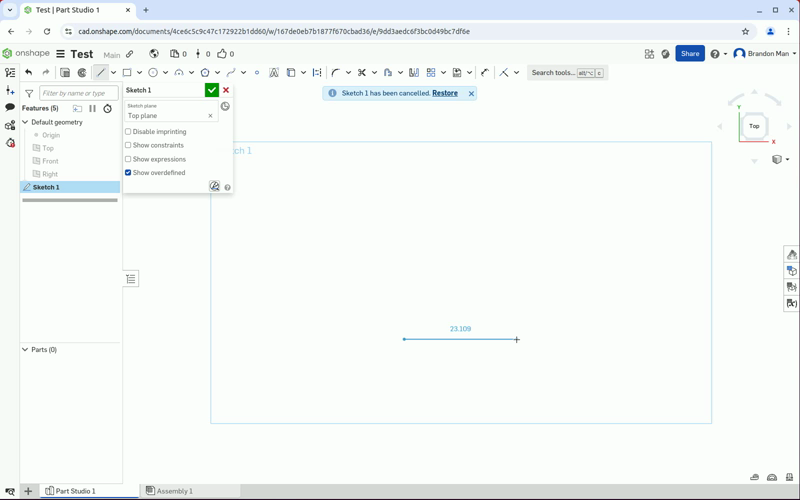
click(516, 339)
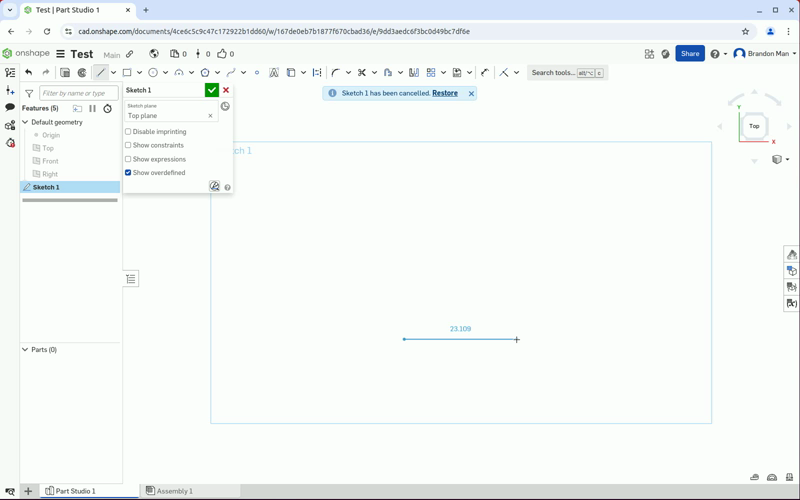
key_up(shift)
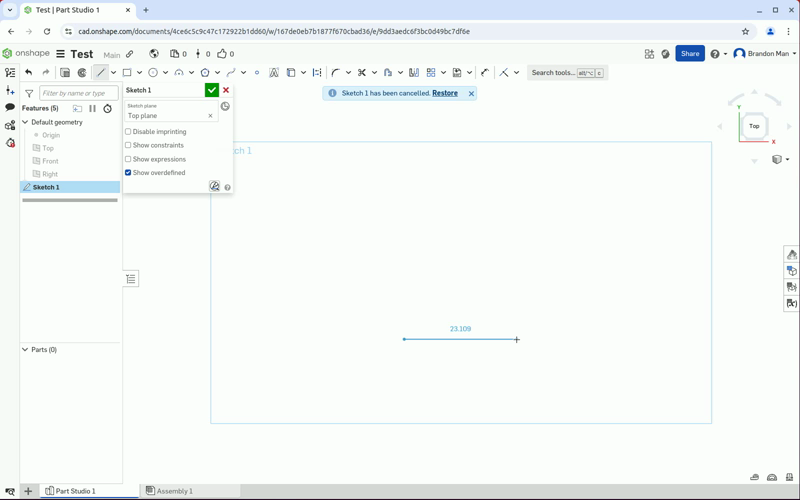
key_down(shift)
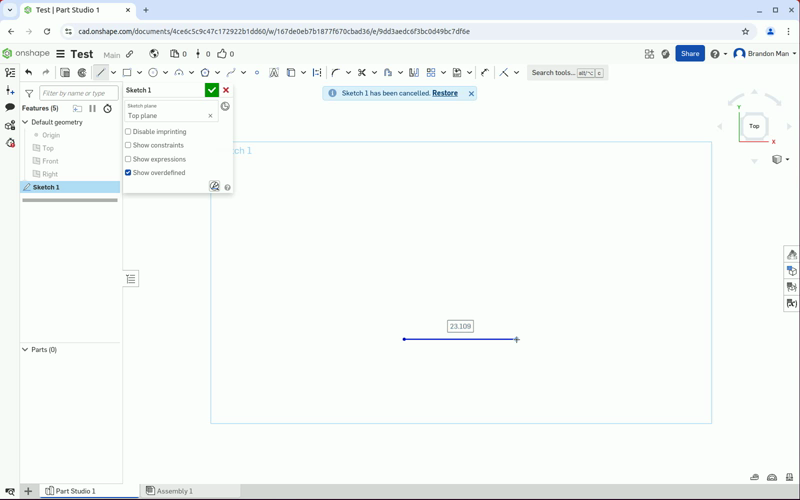
mouse_move(516, 226)
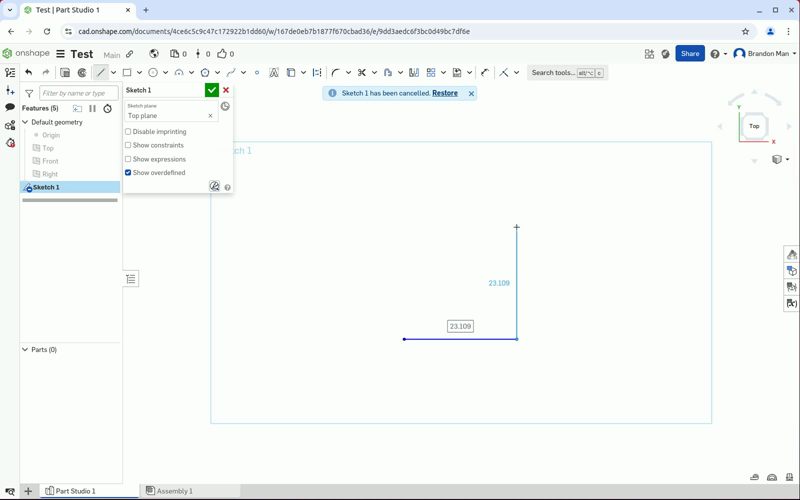
click(516, 226)
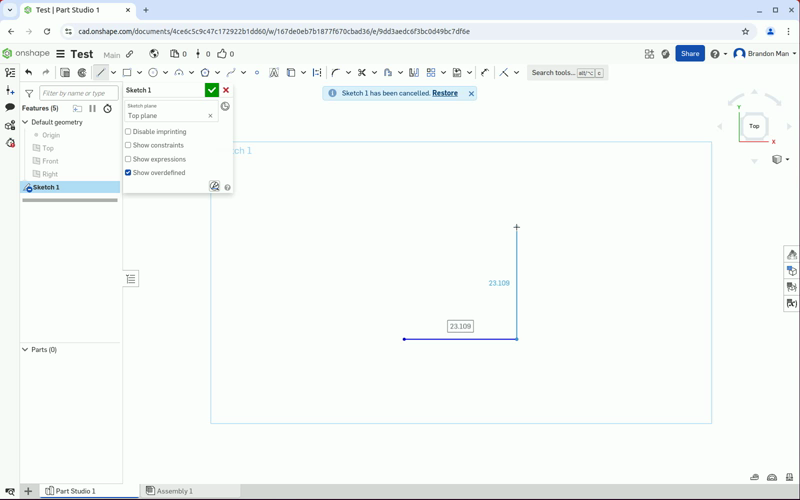
key_up(shift)
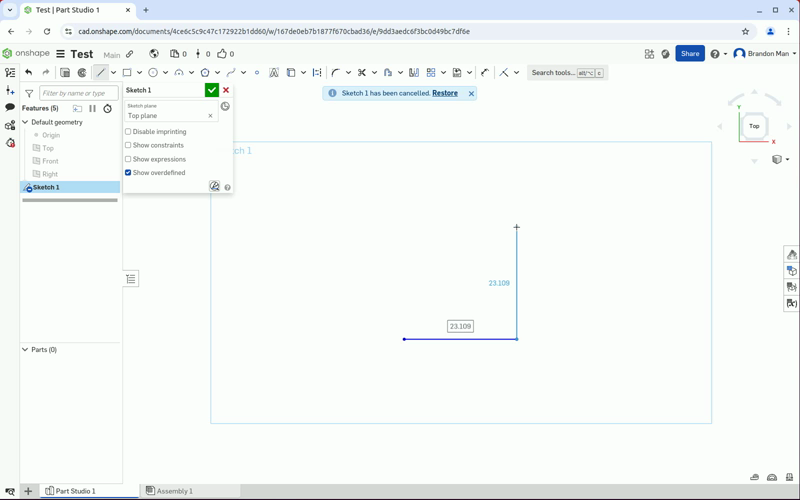
key_down(shift)
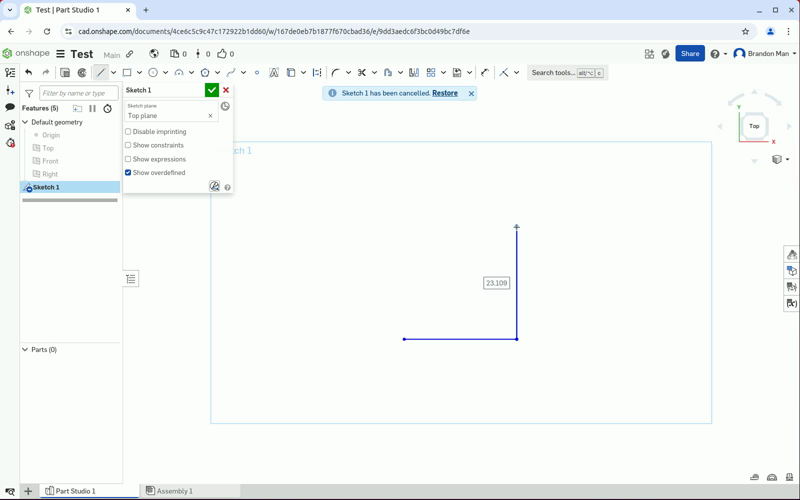
mouse_move(404, 226)
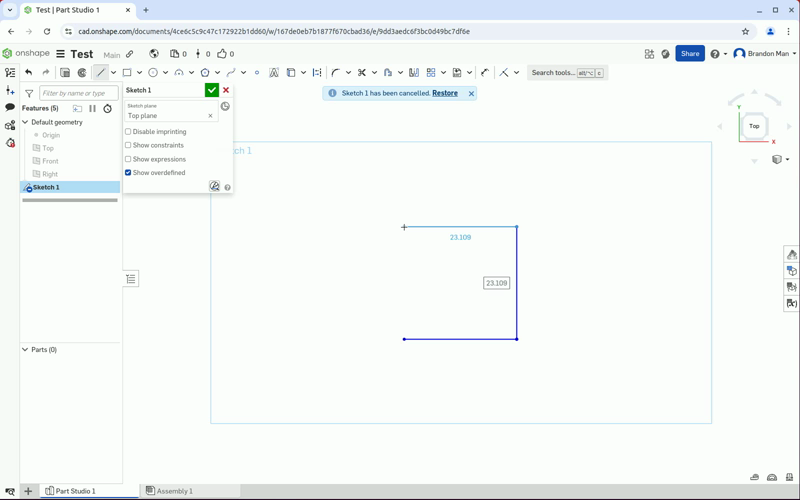
click(404, 226)
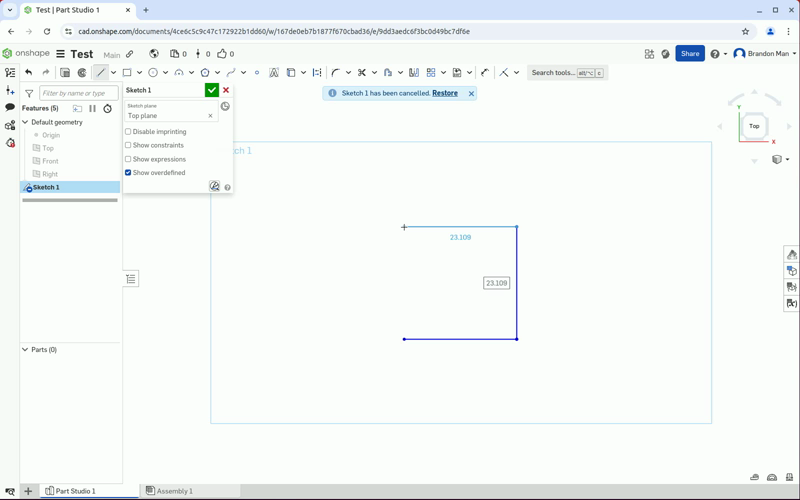
key_up(shift)
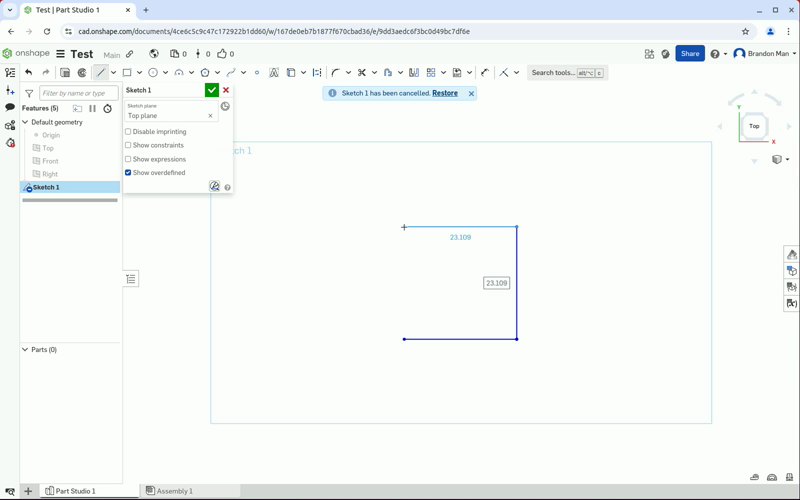
key_down(shift)
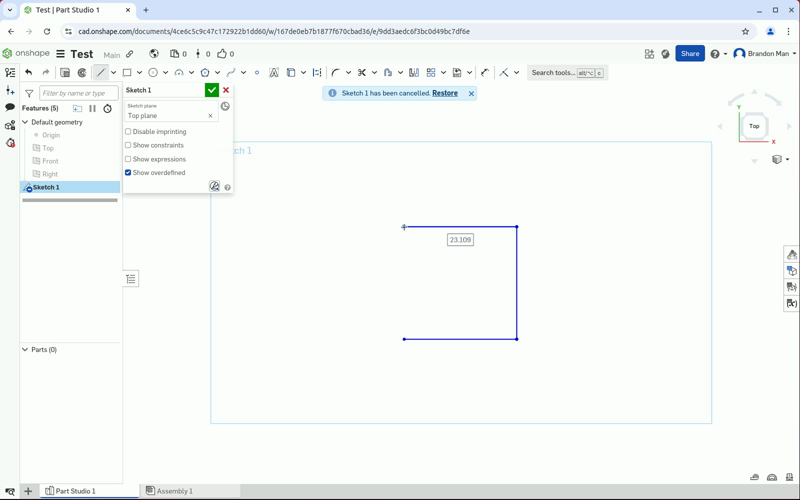
mouse_move(404, 339)
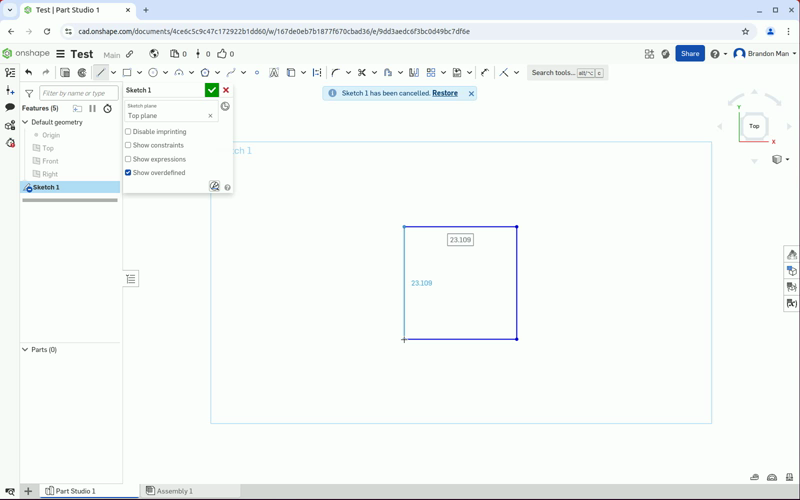
key_up(shift)
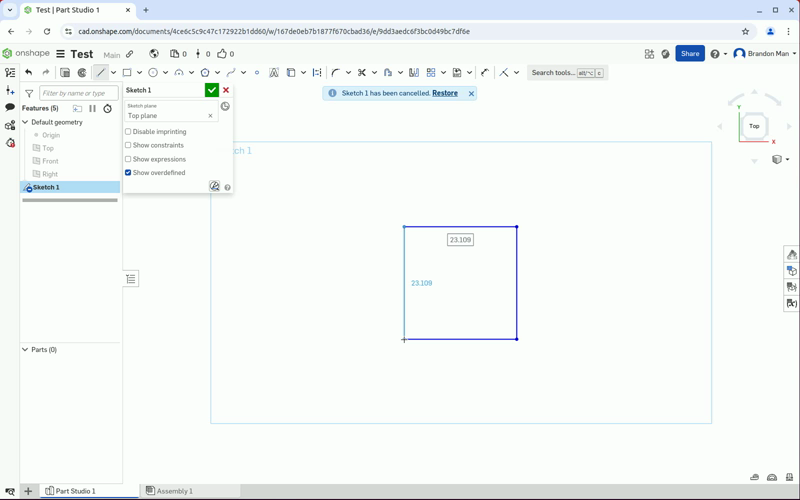
click(404, 339)
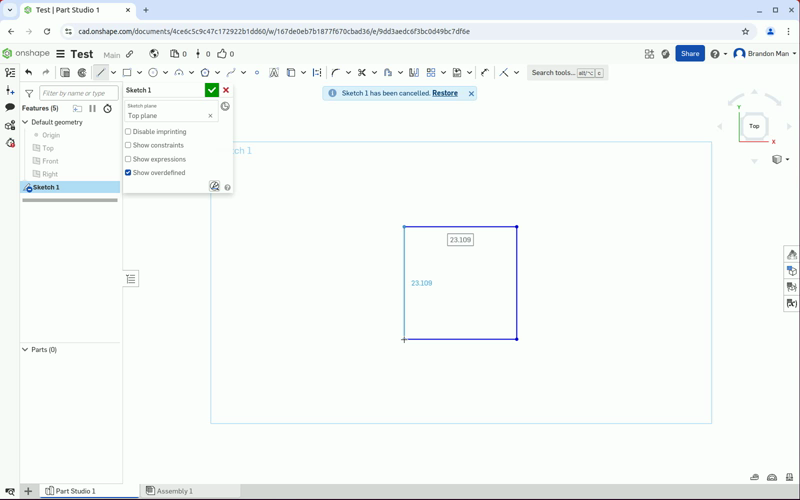
key(esc)
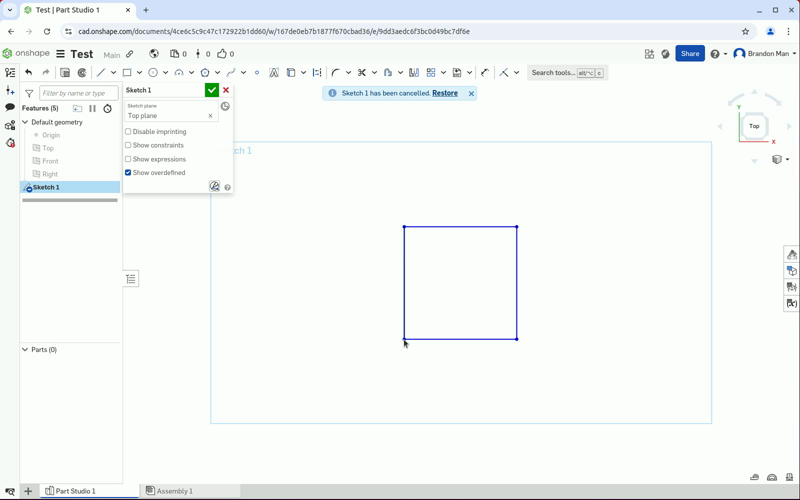
mouse_move(484, 292)
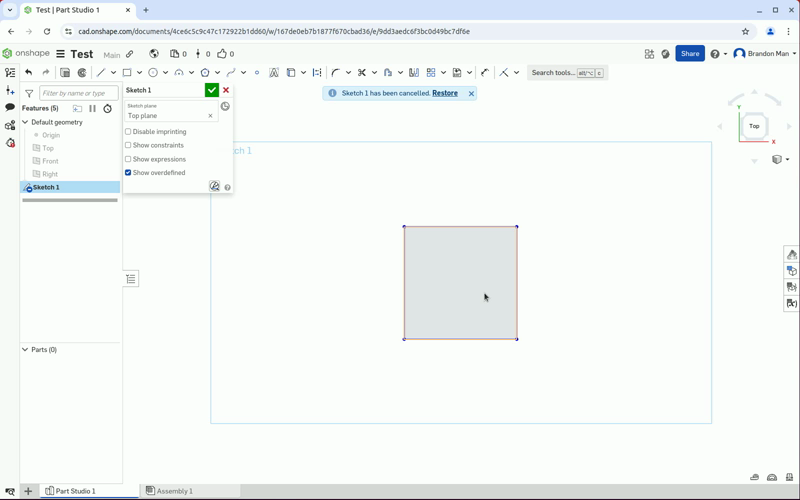
click(484, 292)
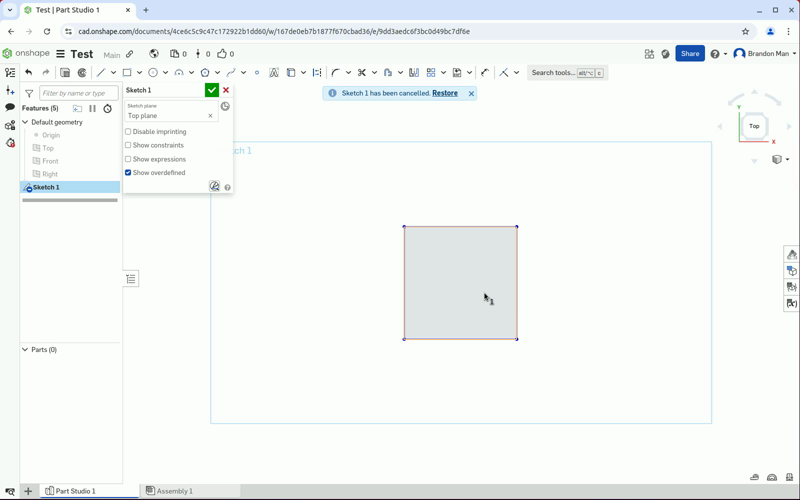
mouse_move(73, 352)
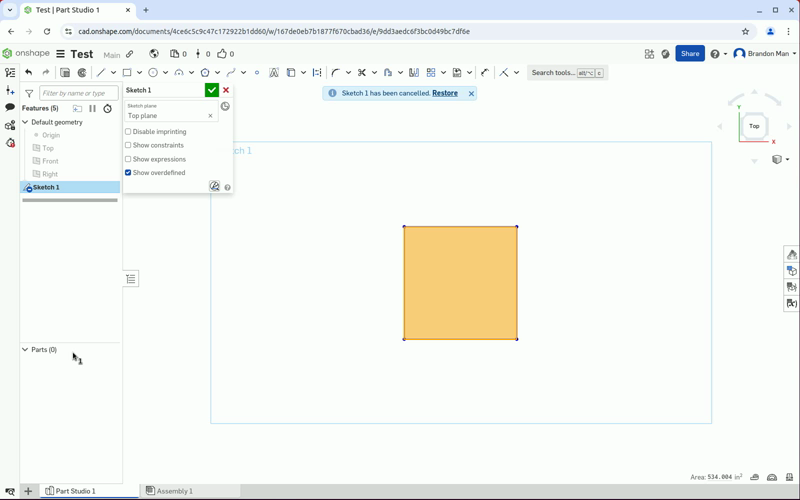
key(shift+y)
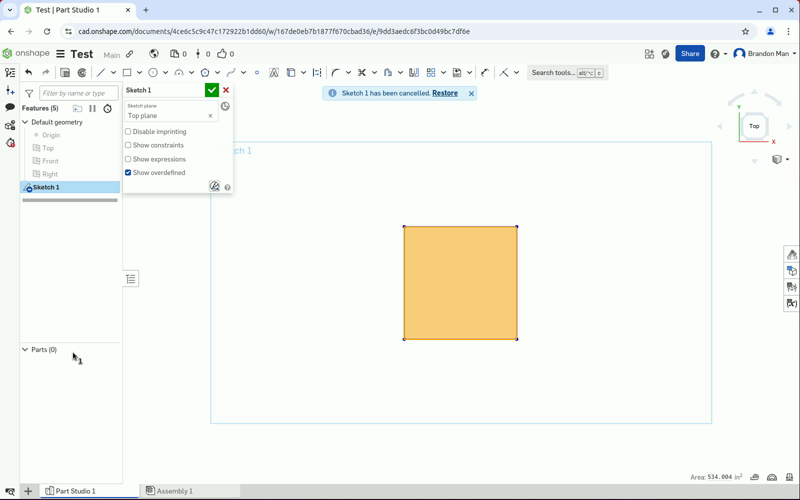
key(shift+e)
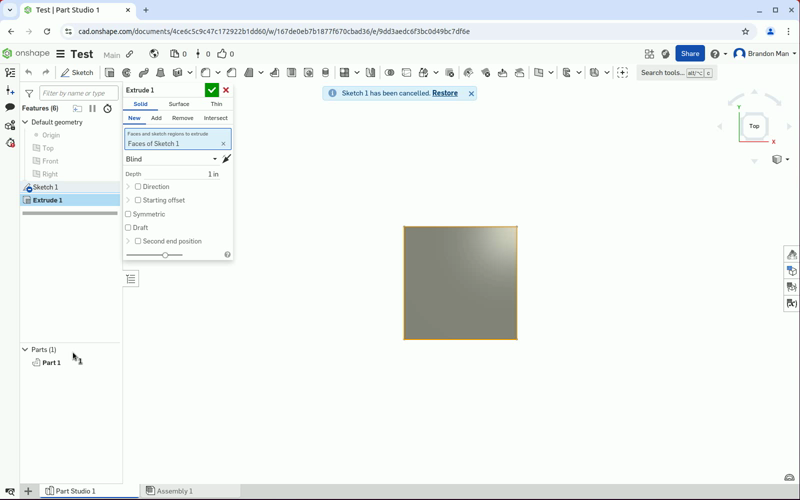
mouse_move(143, 106)
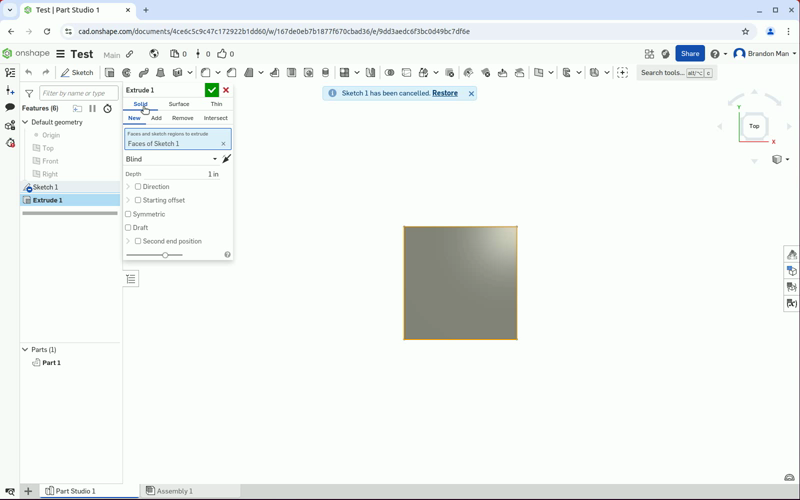
click(143, 106)
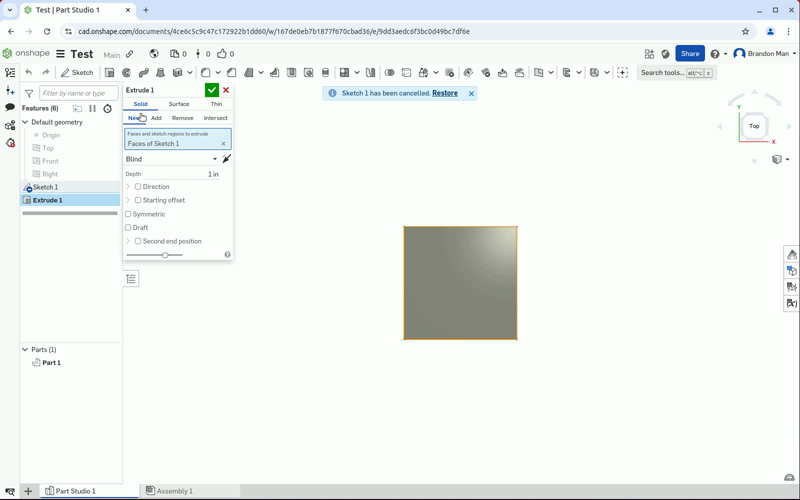
mouse_move(137, 120)
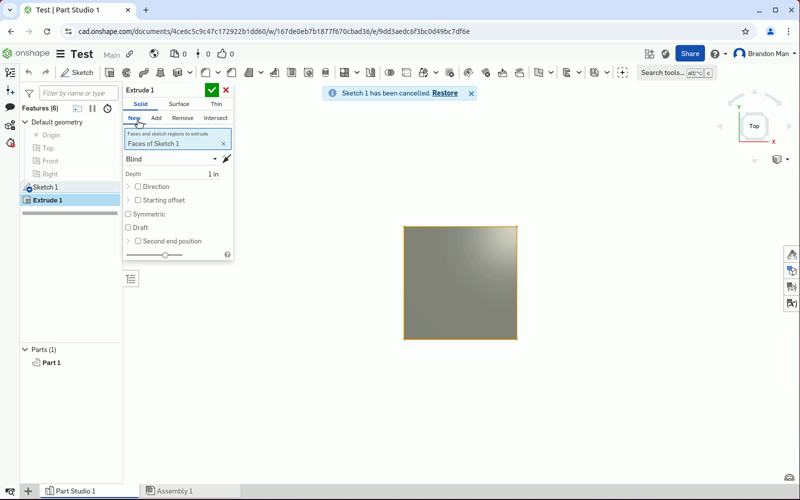
click(137, 120)
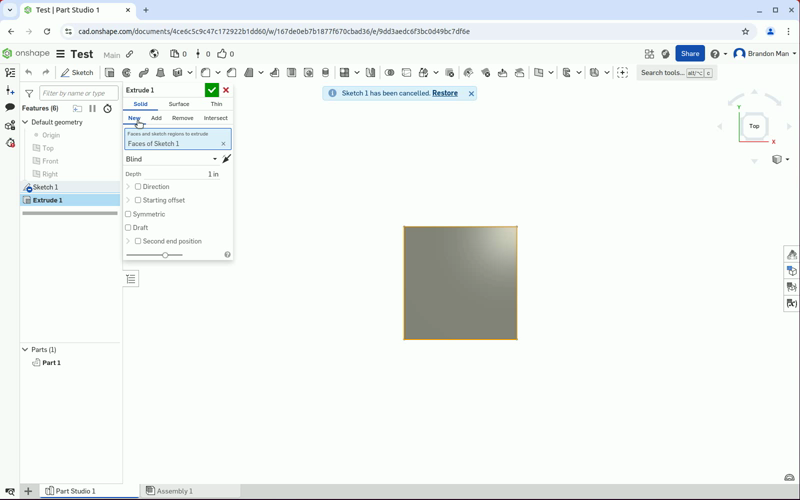
key(tab, 4)
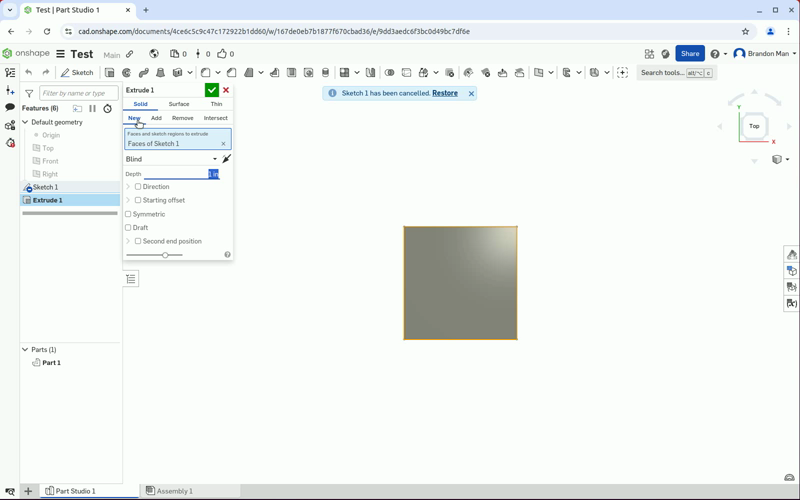
text(23.108)
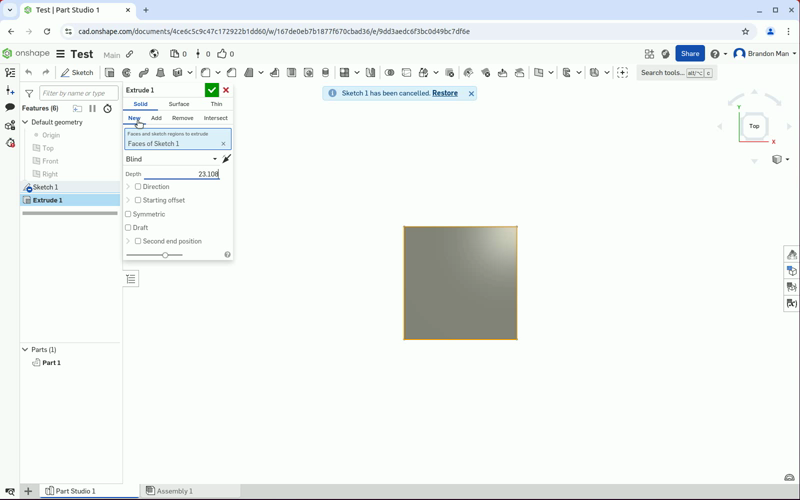
key(enter)
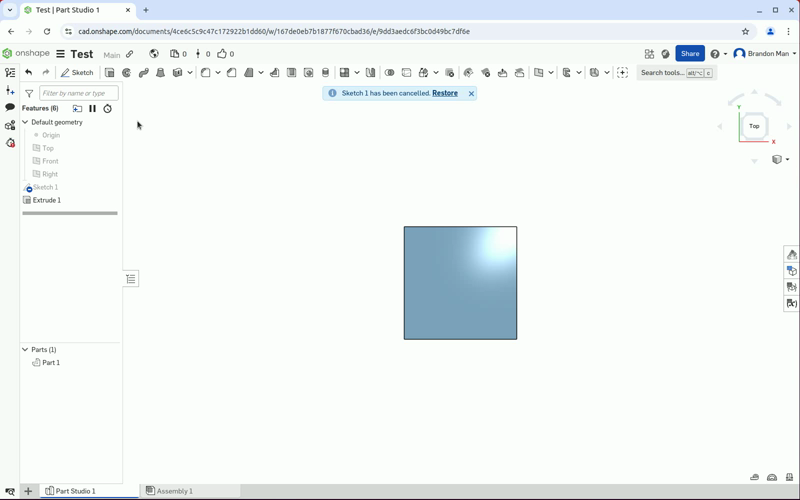
key(shift+h)
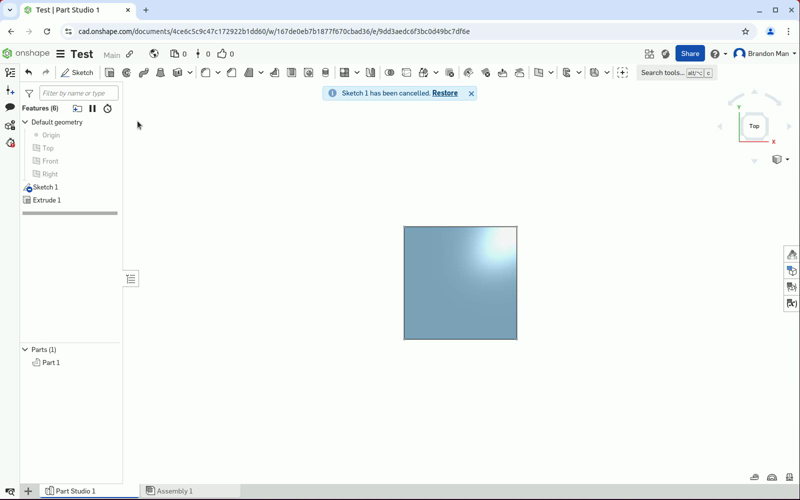
key(shift+h)
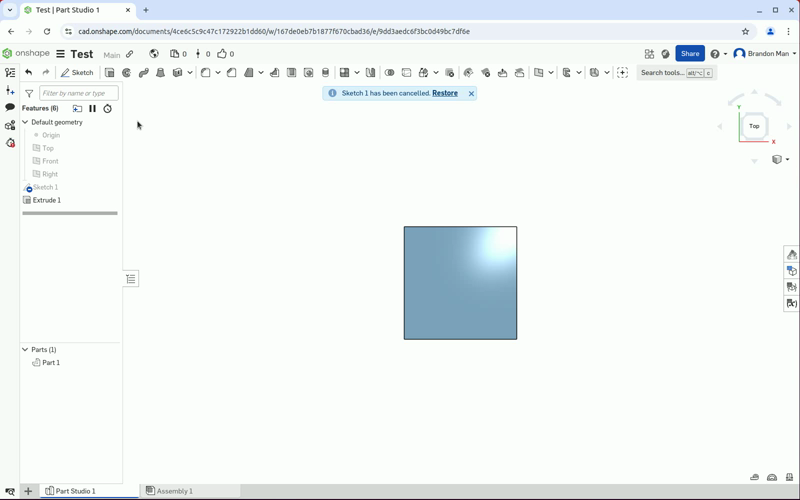
mouse_move(73, 189)
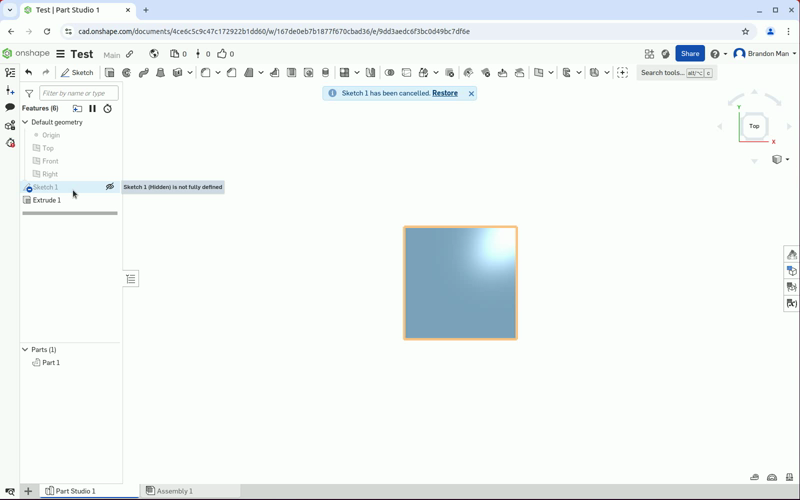
click(73, 189)
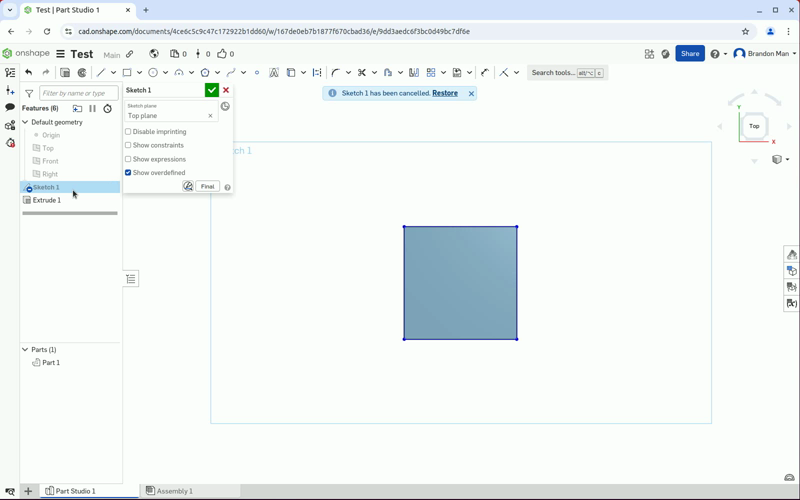
mouse_move(229, 92)
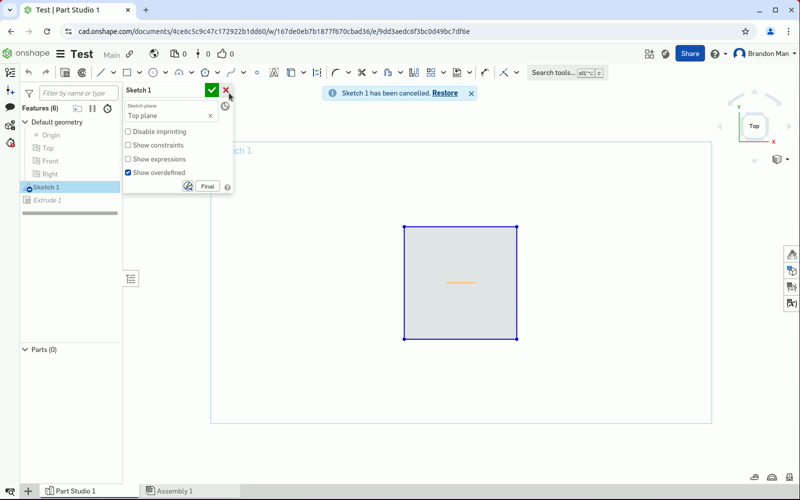
click(229, 92)
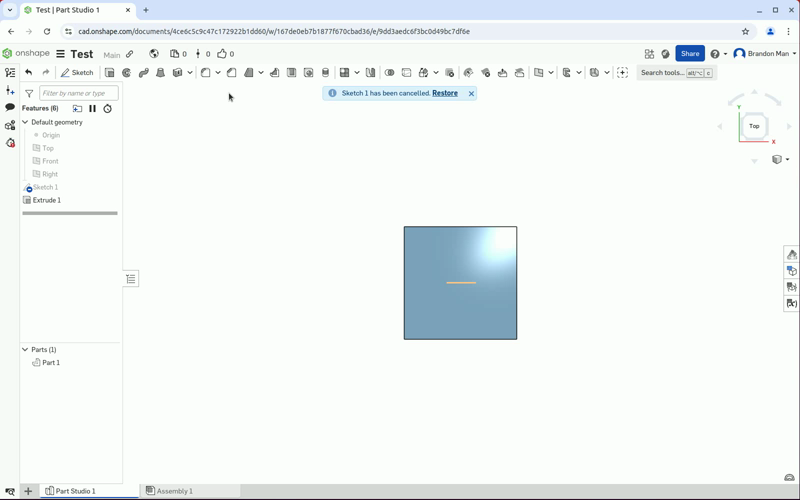
mouse_move(541, 75)
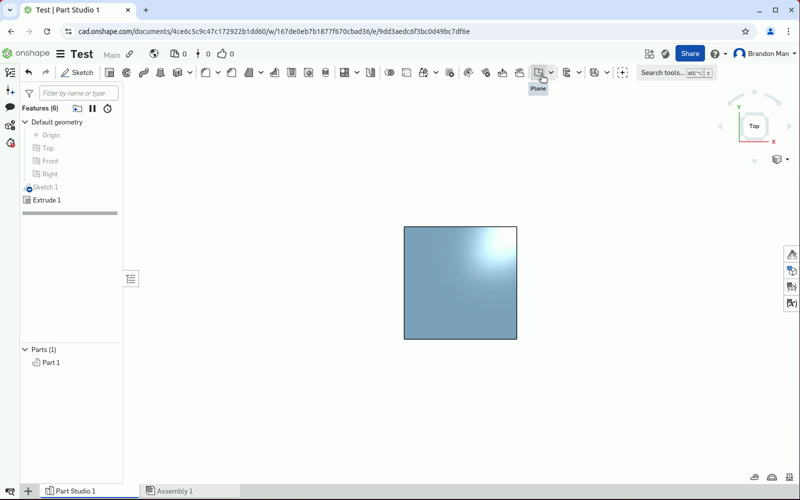
click(541, 75)
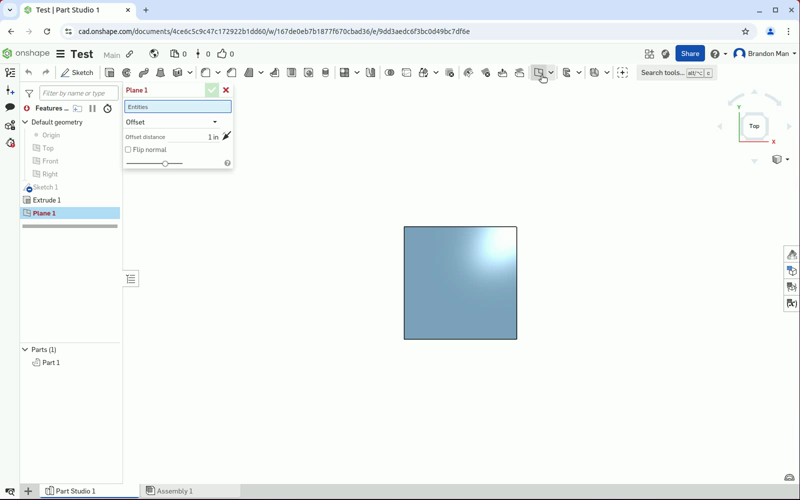
mouse_move(73, 150)
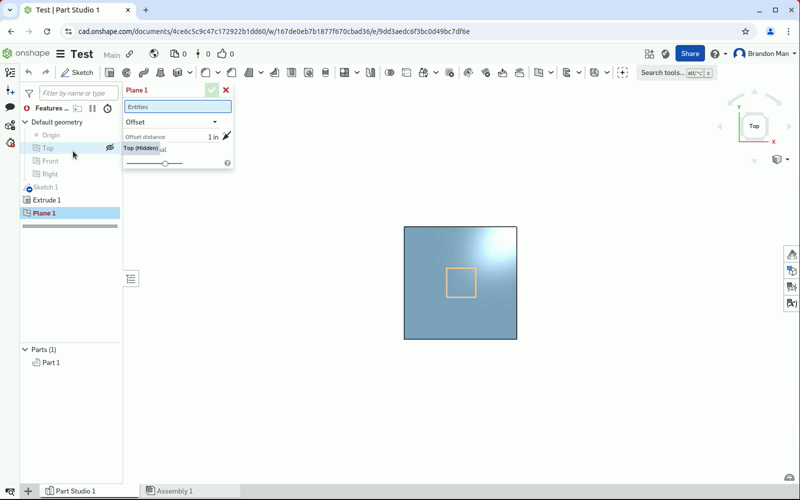
click(73, 150)
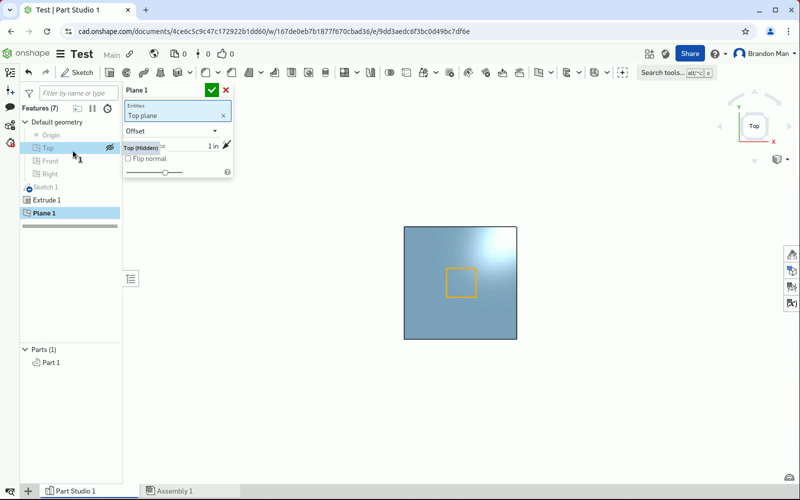
key(tab, 2)
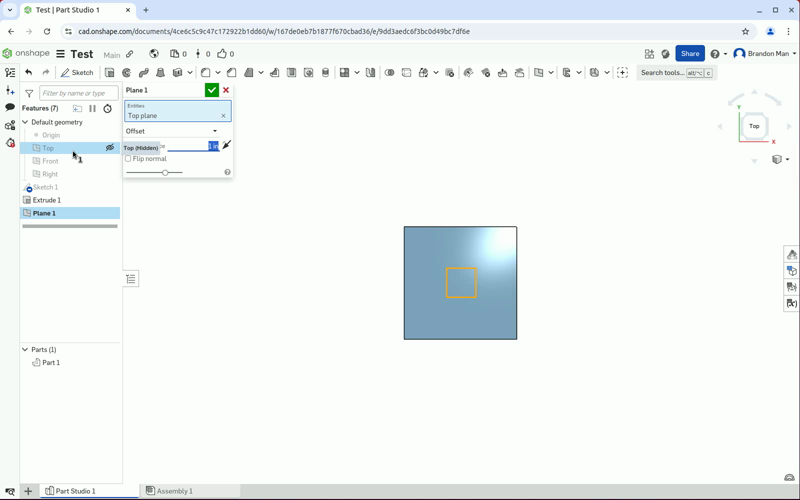
text(23.108)
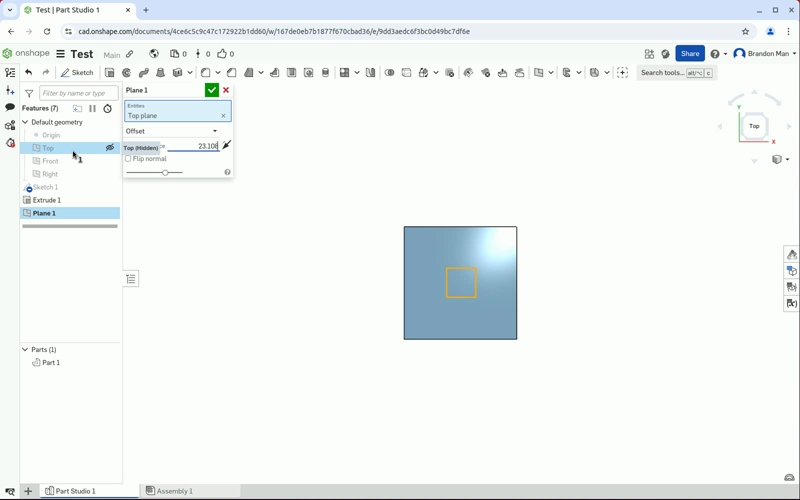
key(enter, 2)
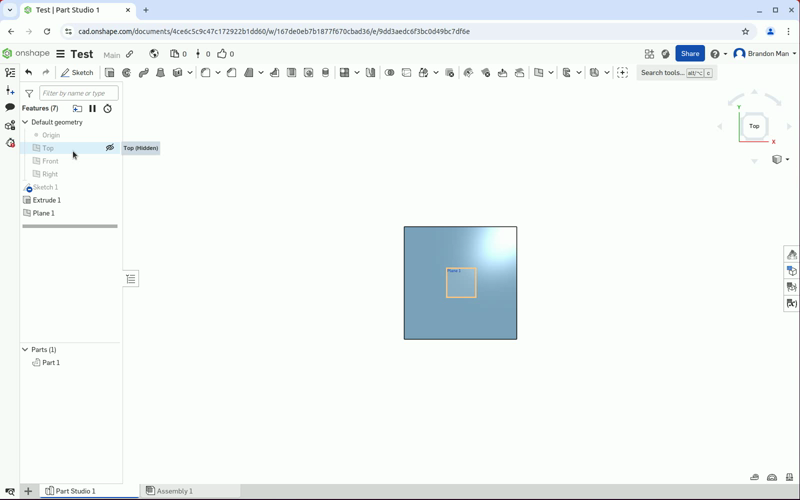
key(shift+s)
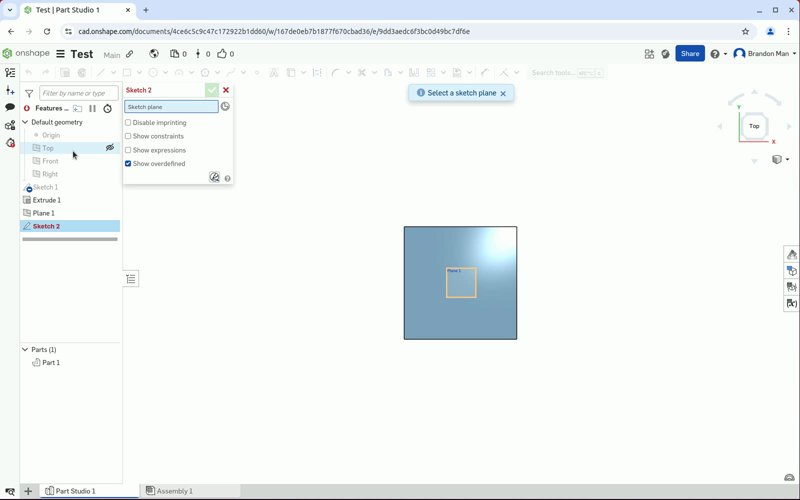
mouse_move(73, 215)
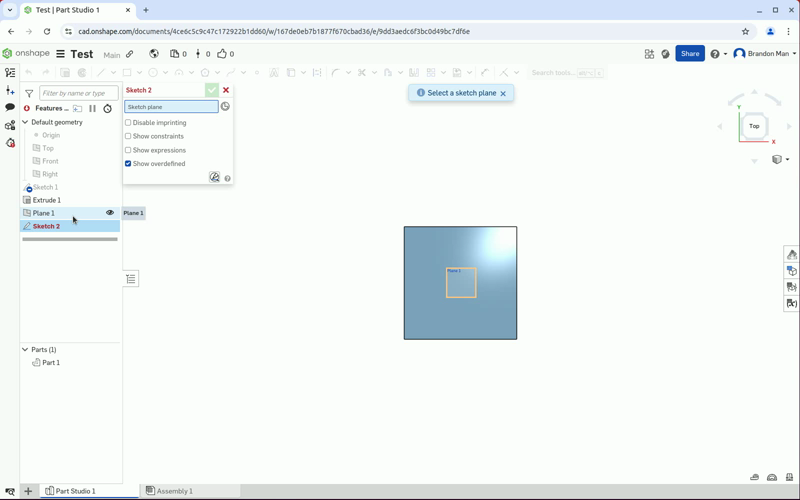
click(73, 215)
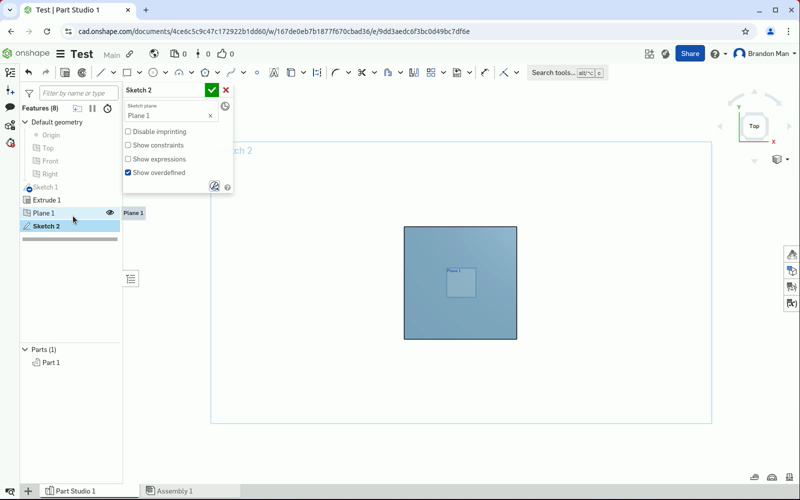
mouse_move(73, 352)
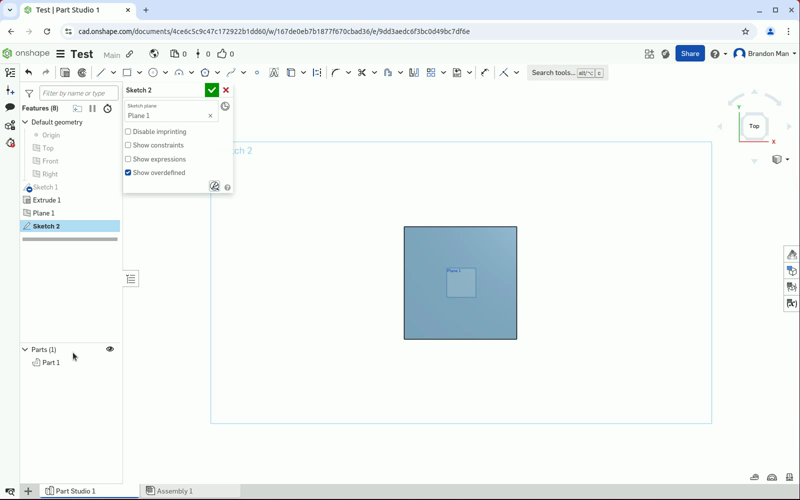
key(y)
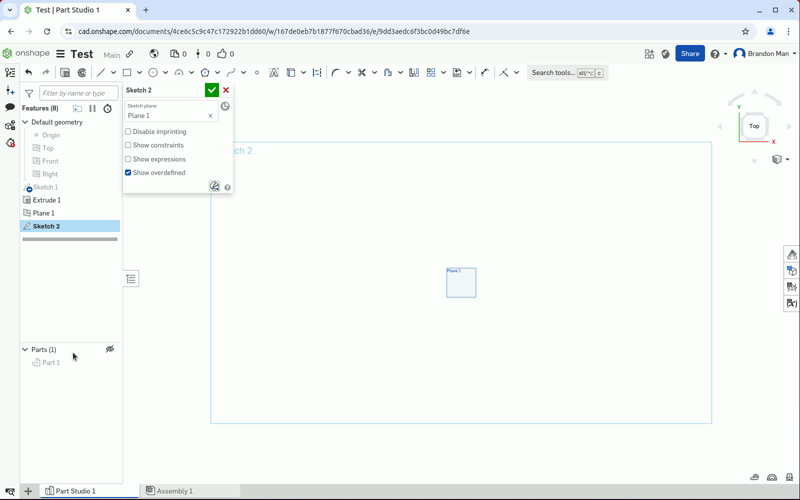
key(c)
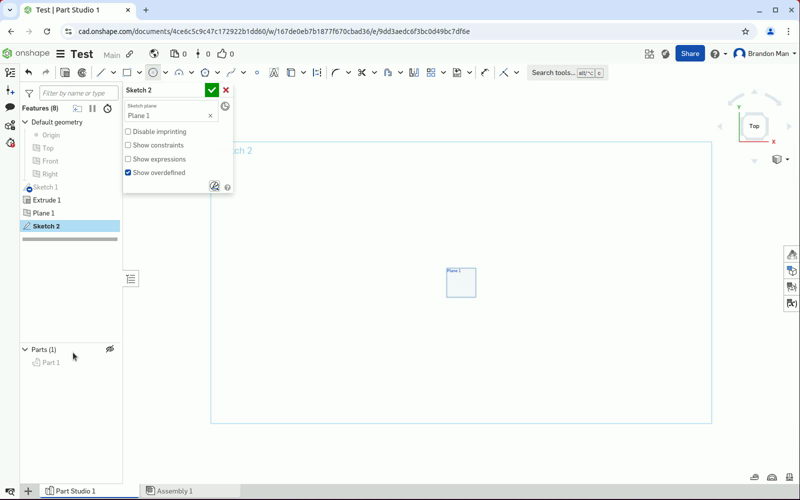
key_down(shift)
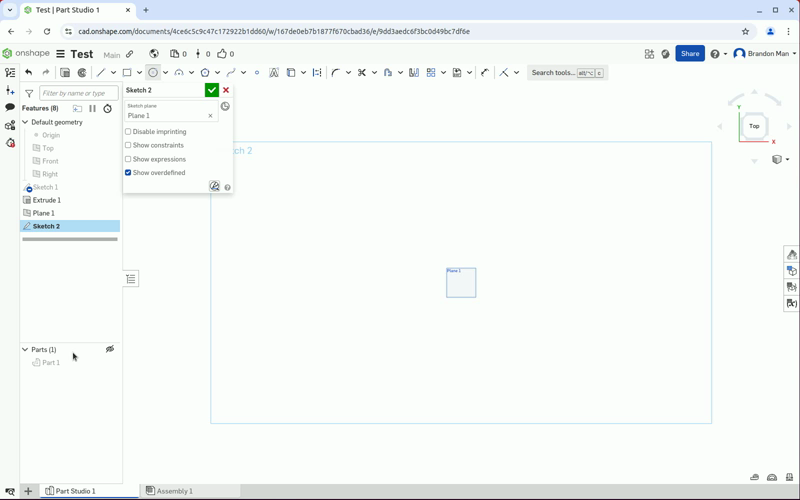
mouse_move(461, 282)
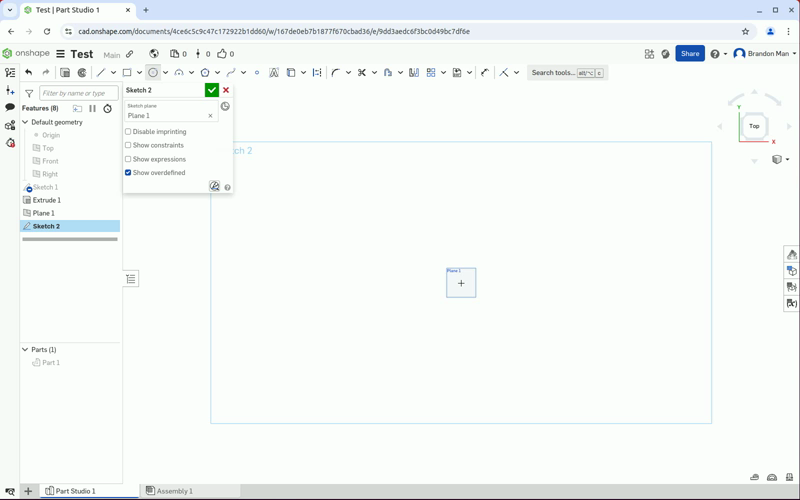
click(461, 282)
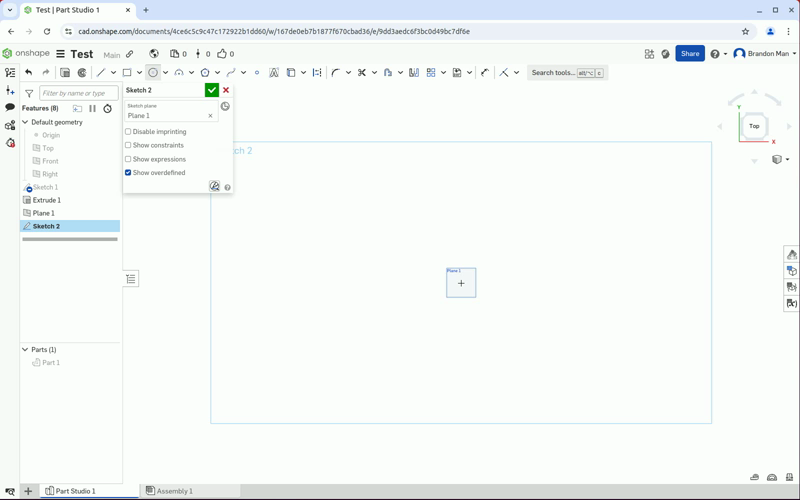
key_up(shift)
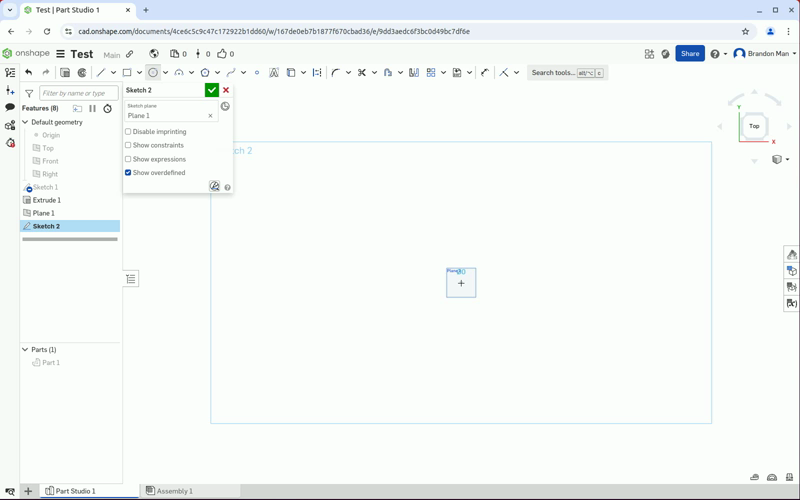
mouse_move(489, 282)
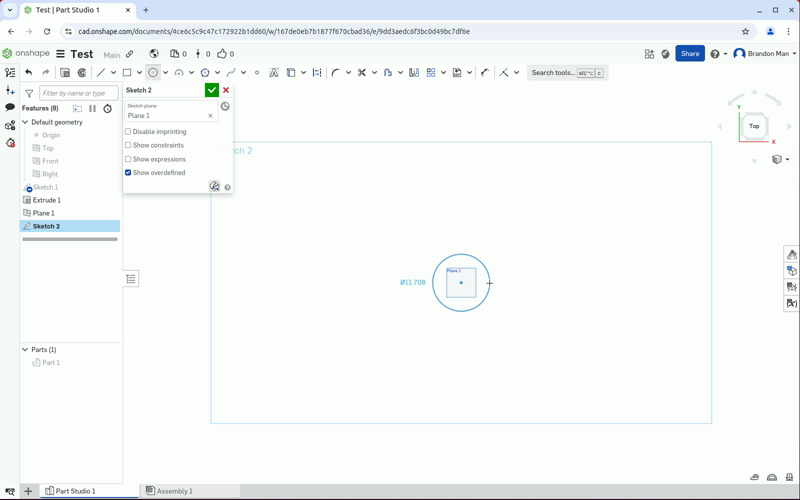
click(489, 282)
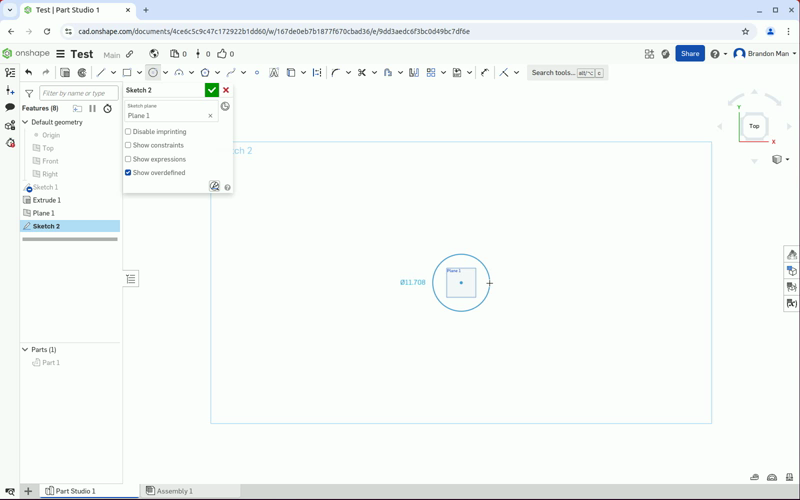
key(esc)
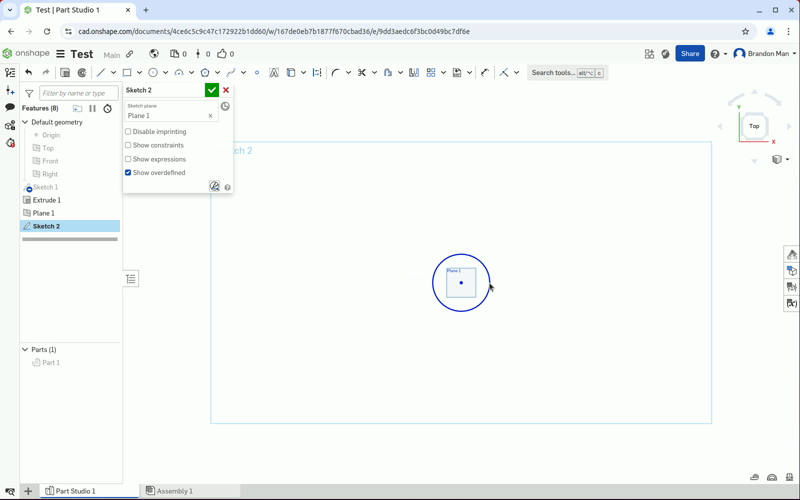
mouse_move(477, 302)
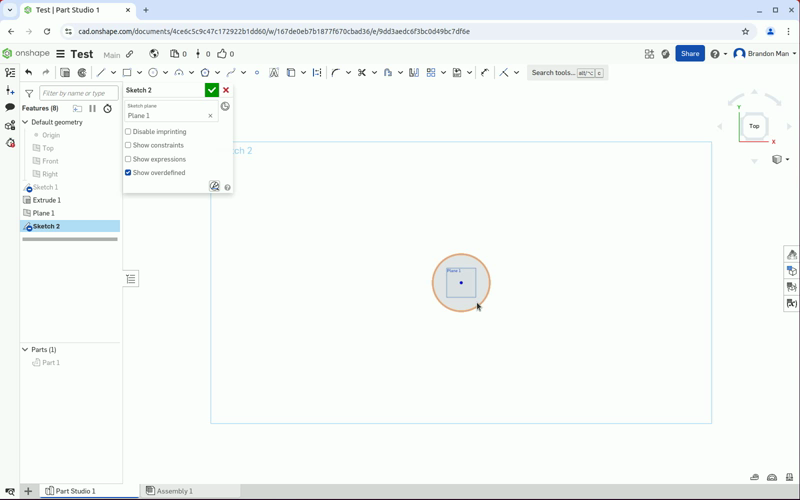
click(477, 302)
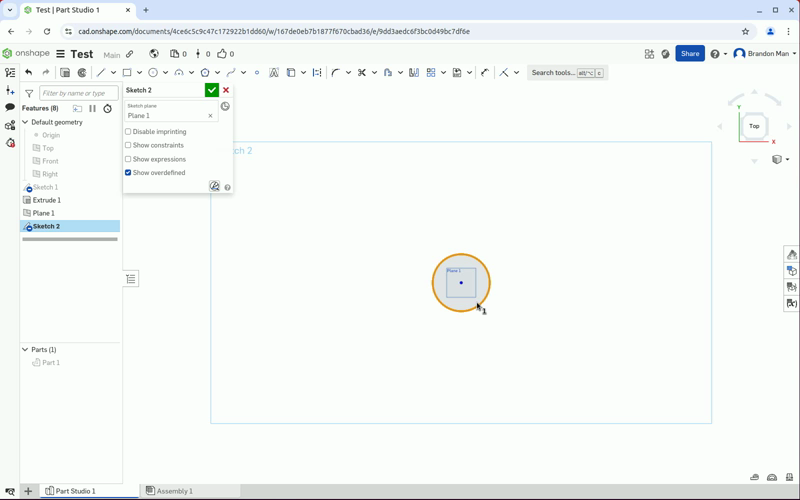
mouse_move(73, 352)
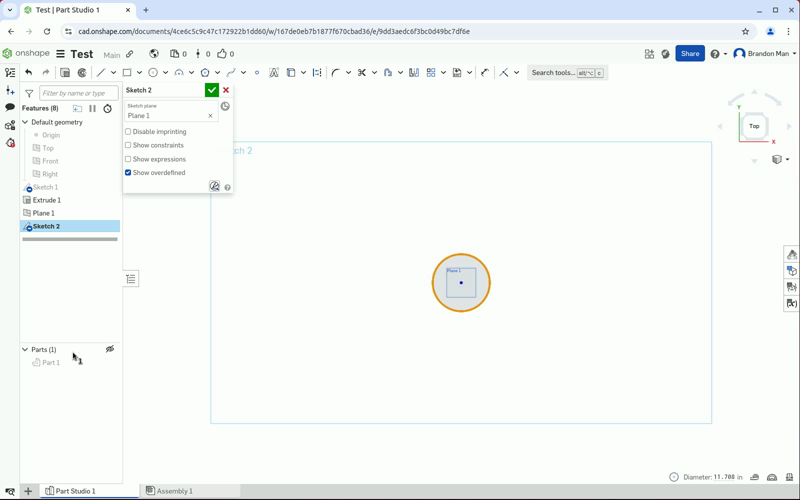
key(shift+y)
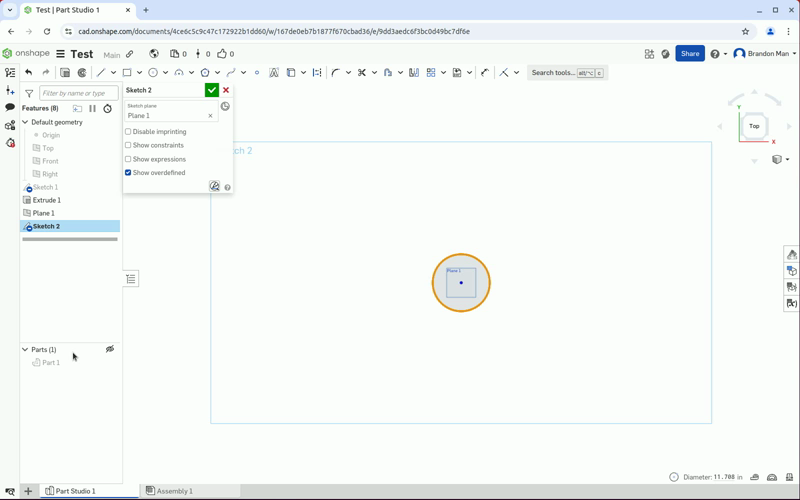
key(shift+e)
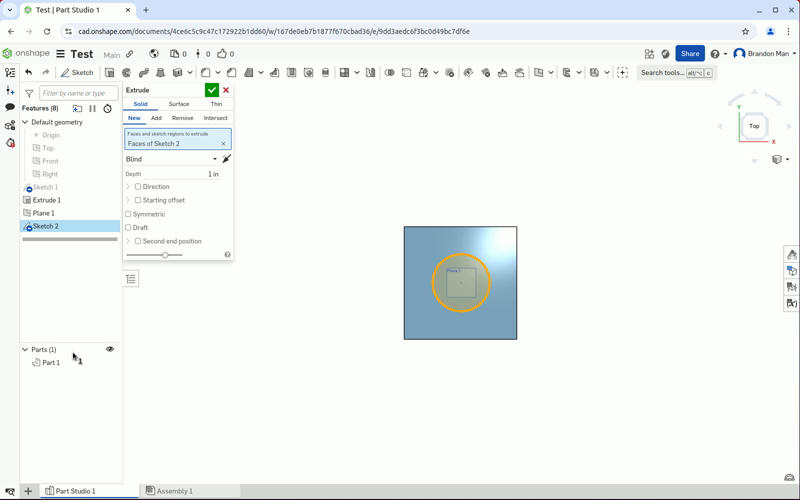
mouse_move(143, 106)
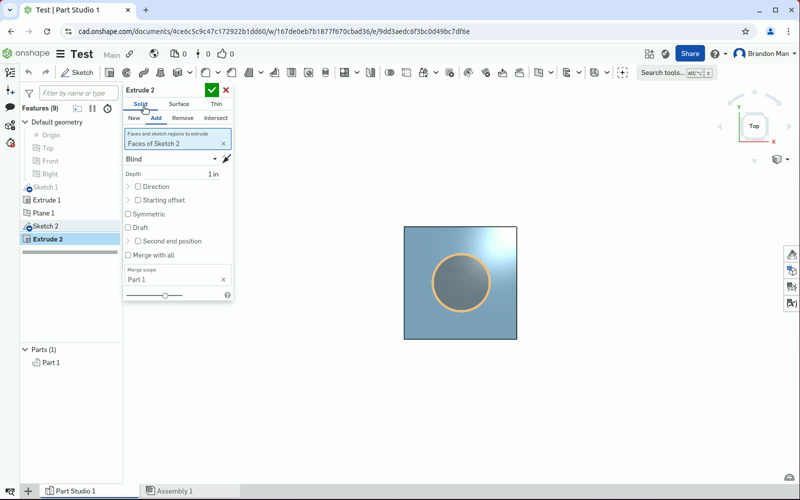
click(143, 106)
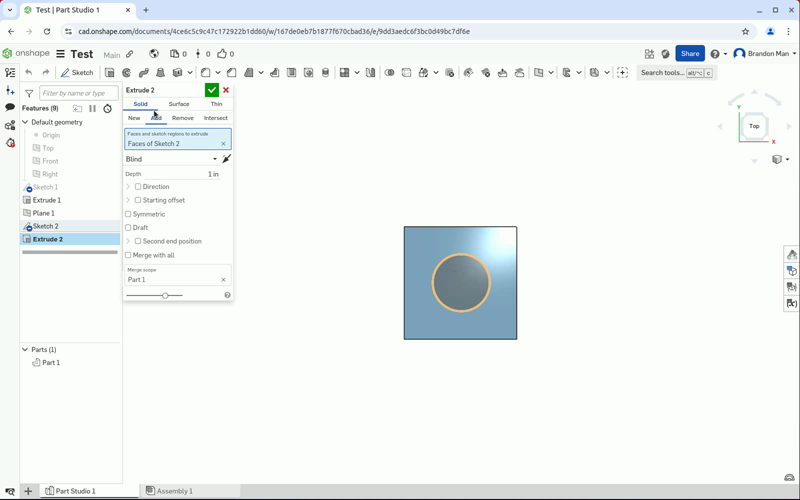
mouse_move(186, 120)
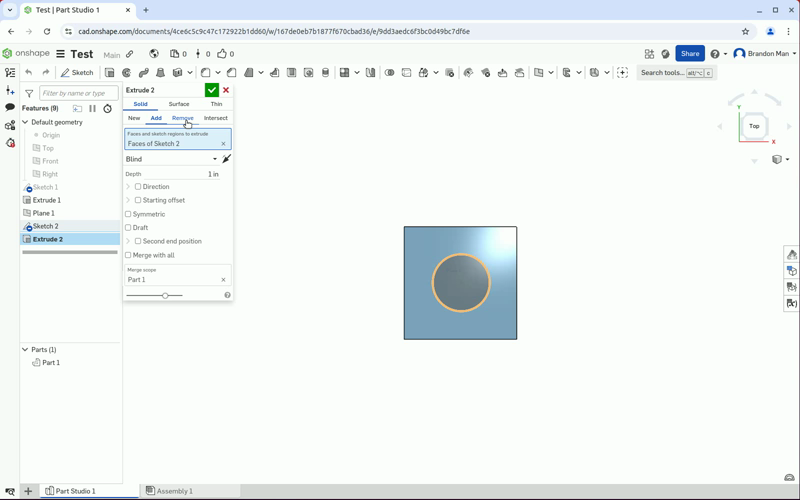
click(186, 120)
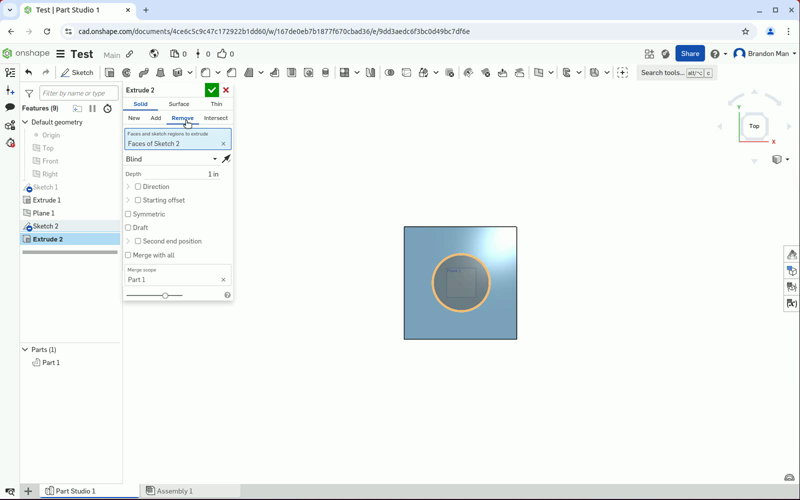
key(tab, 4)
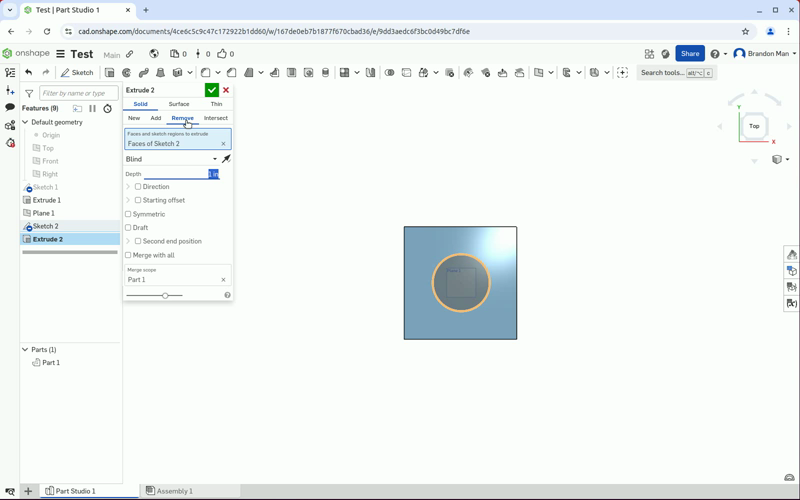
text(23.108)
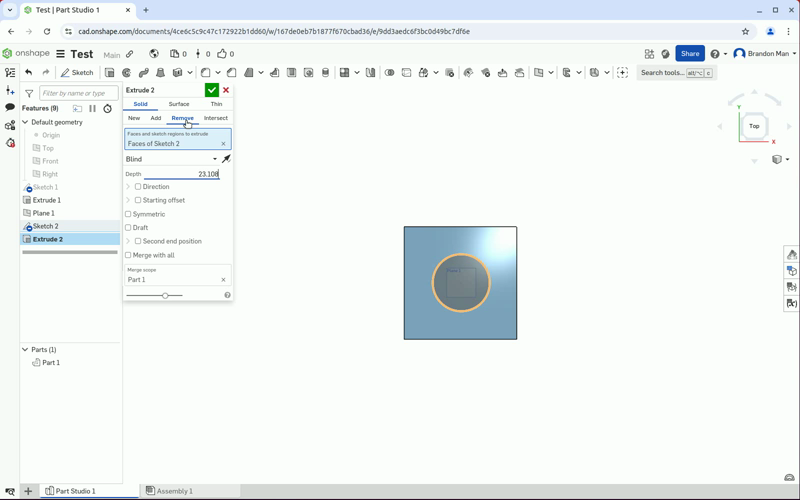
key(tab, 6)
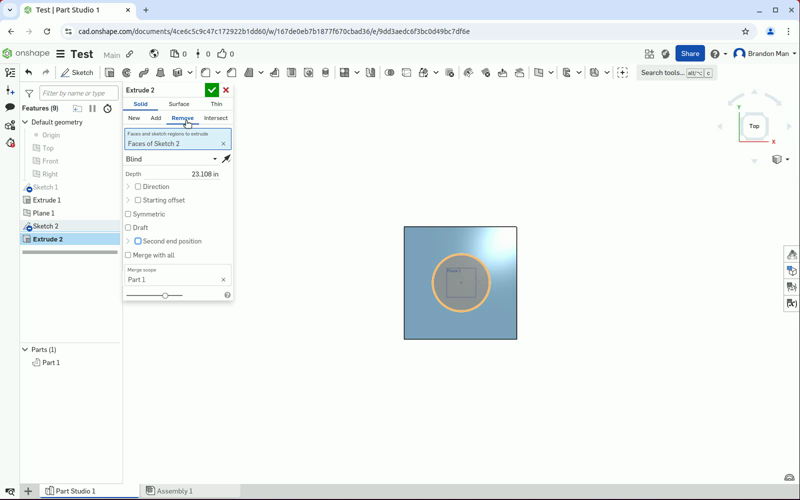
key(space)
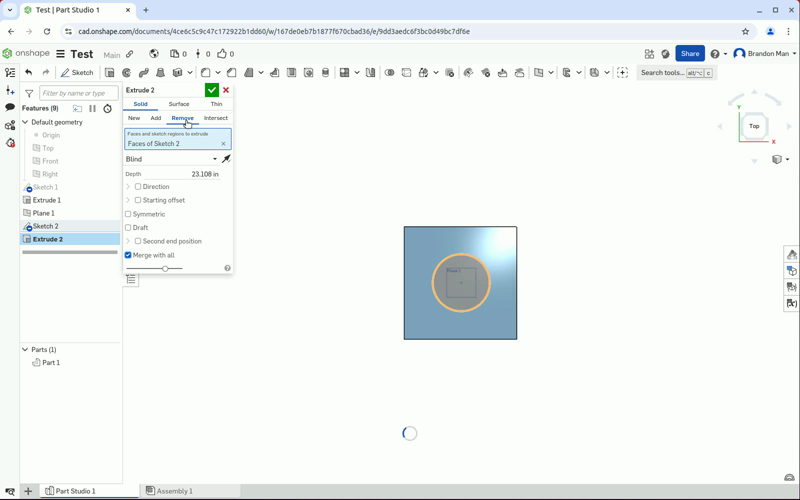
key(enter)
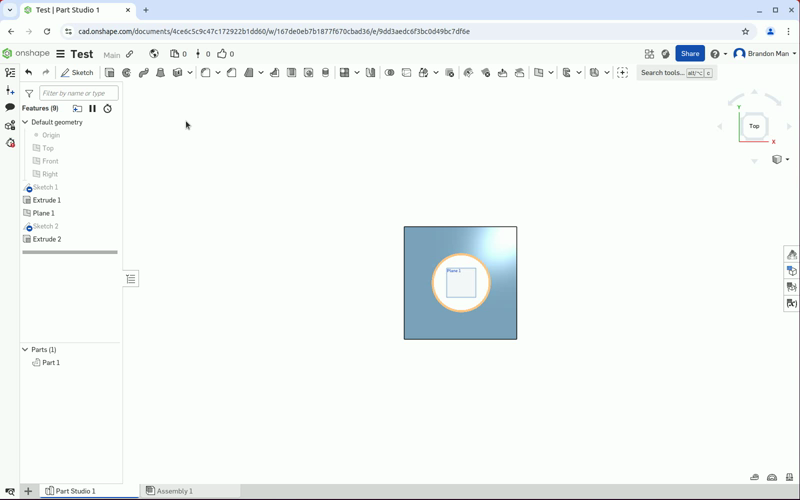
key(shift+h)
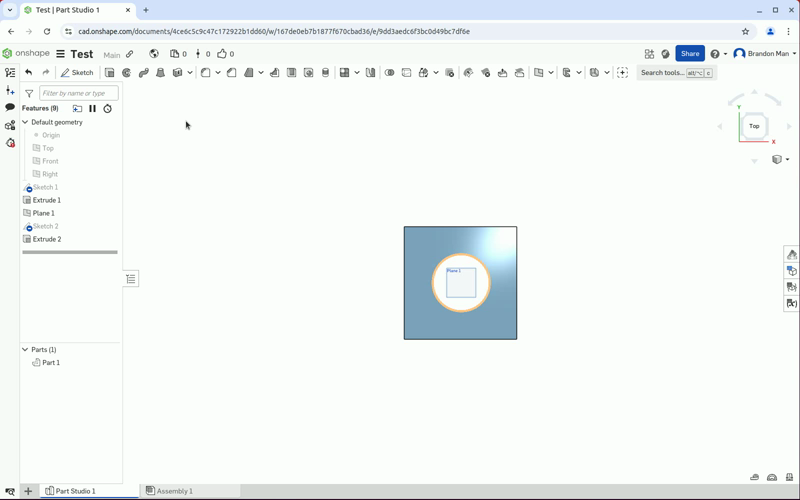
key(shift+h)
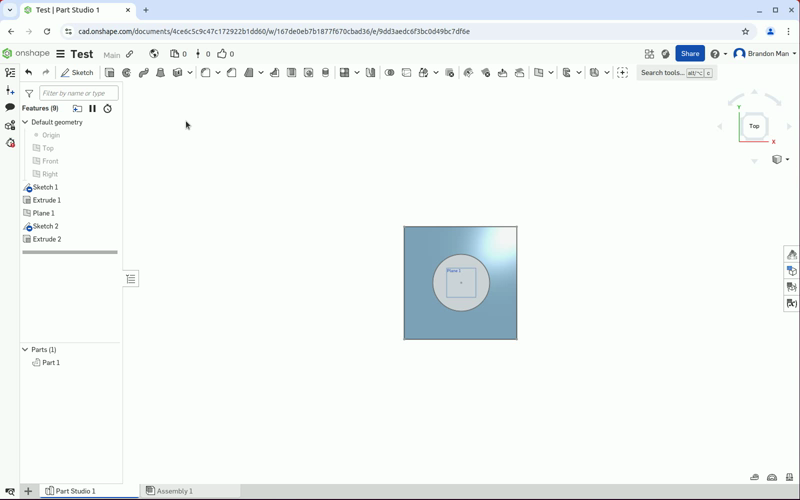
key(shift+7)
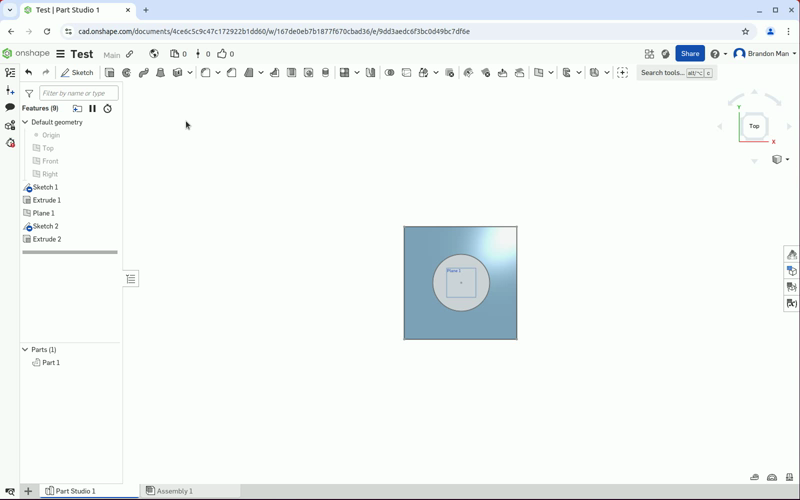
key(up, 3)
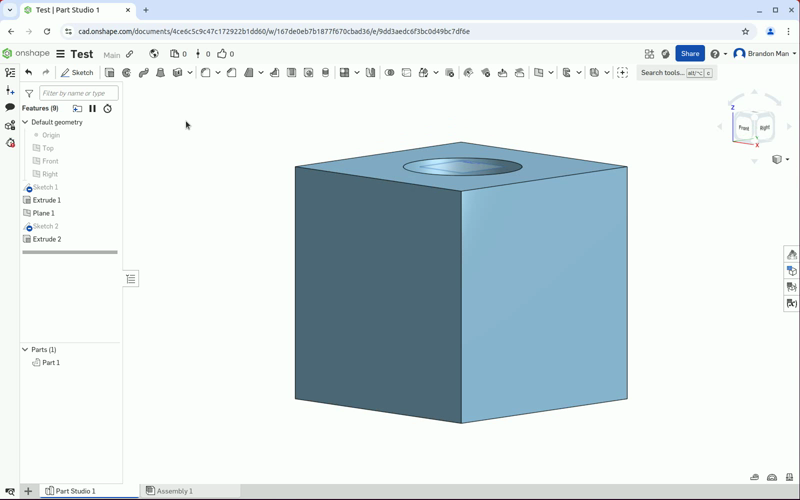
key(left, 3)
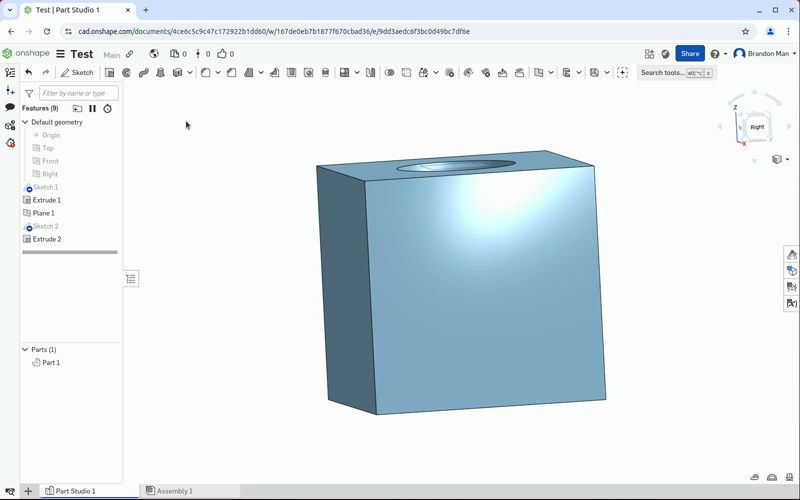
key(right, 3)
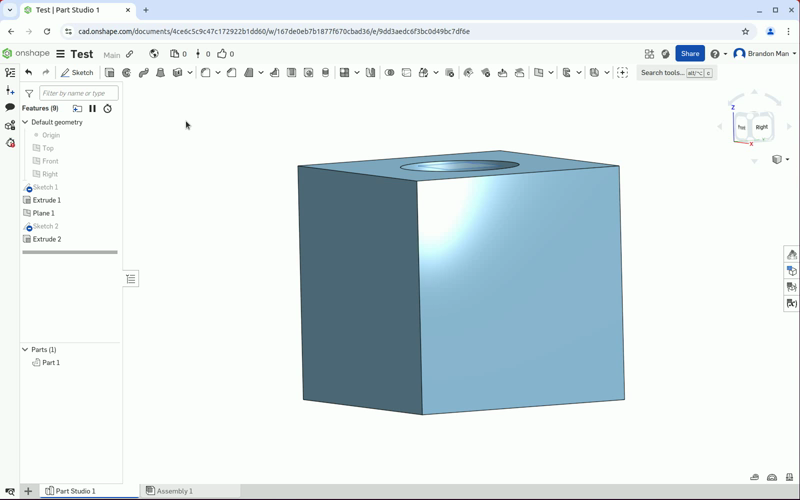
key(down, 3)
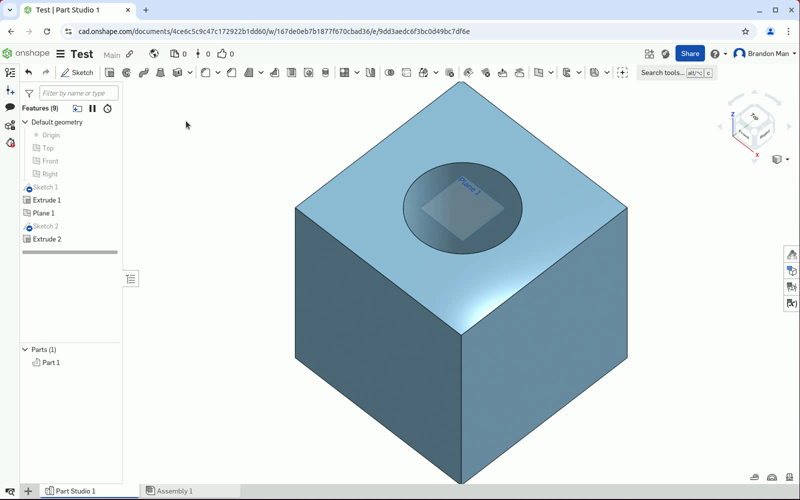
mouse_move(73, 189)
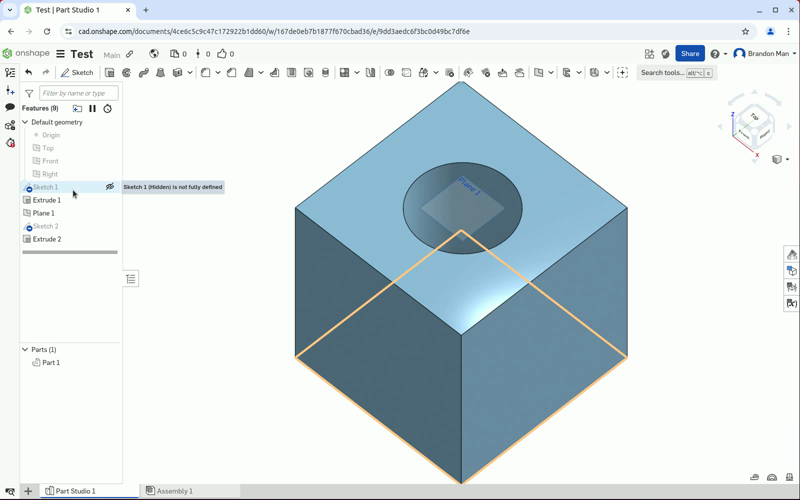
click(73, 189)